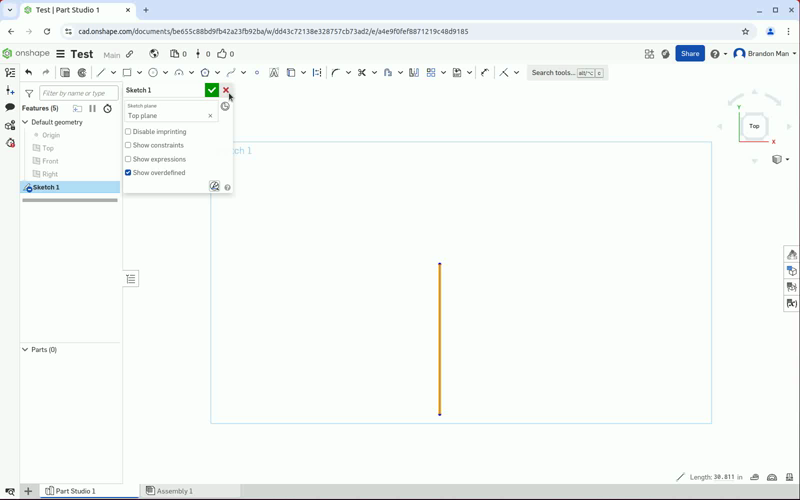
key(shift+h)
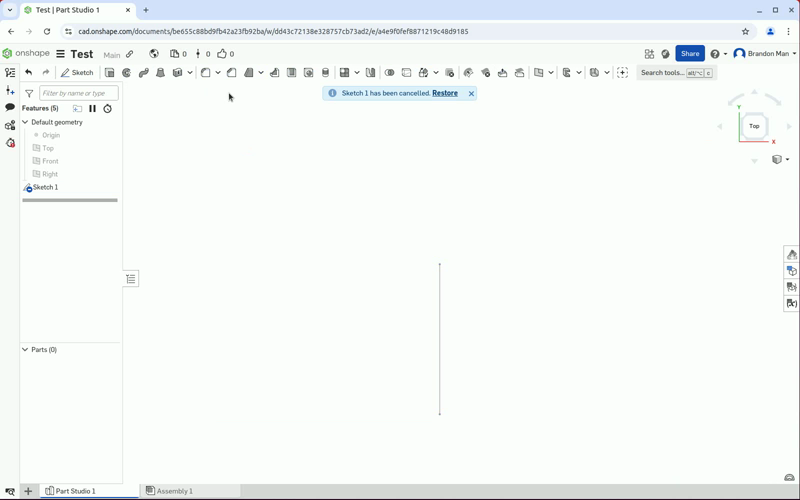
key(shift+s)
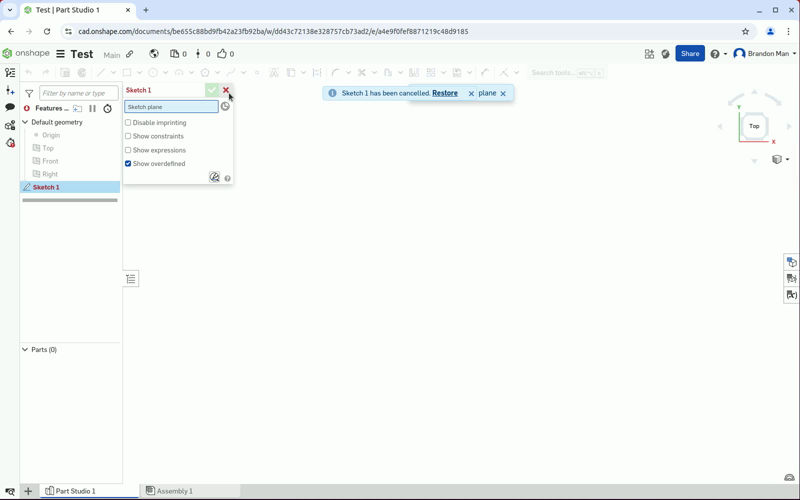
mouse_move(73, 150)
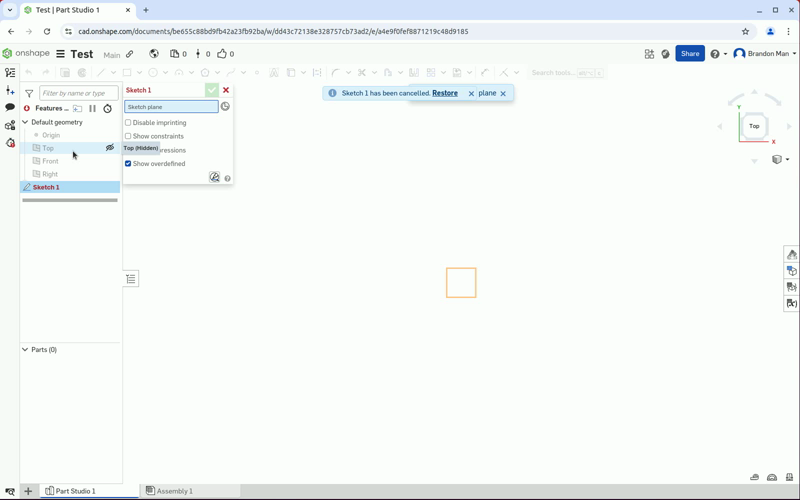
click(73, 150)
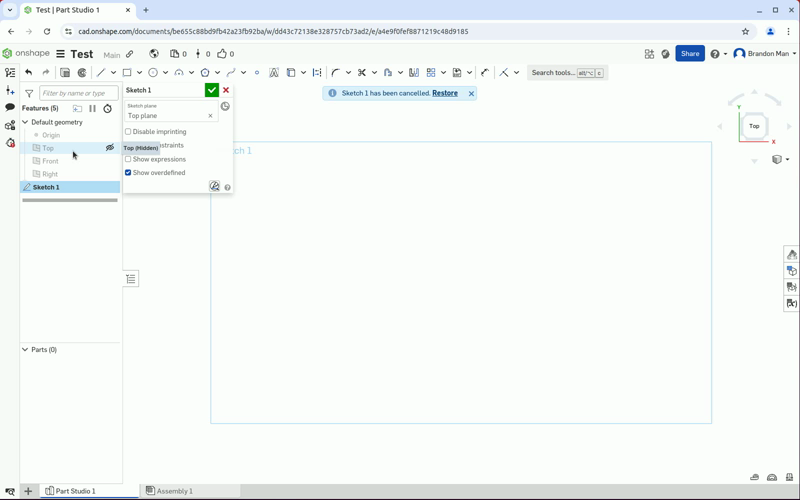
mouse_move(73, 352)
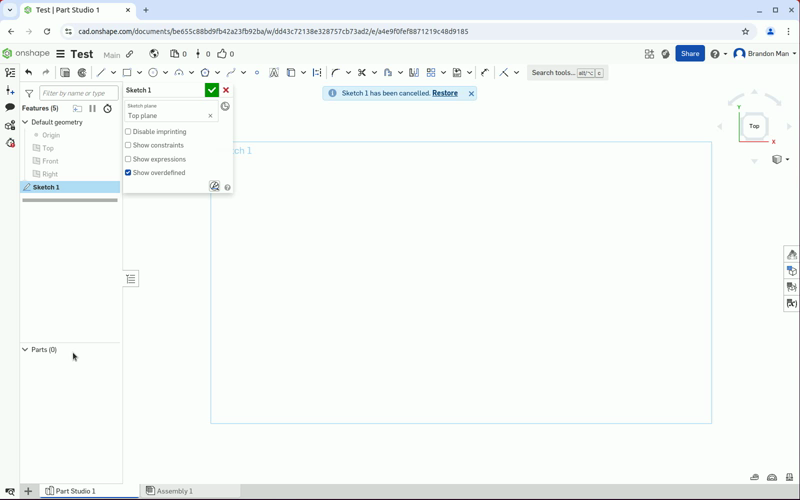
key(y)
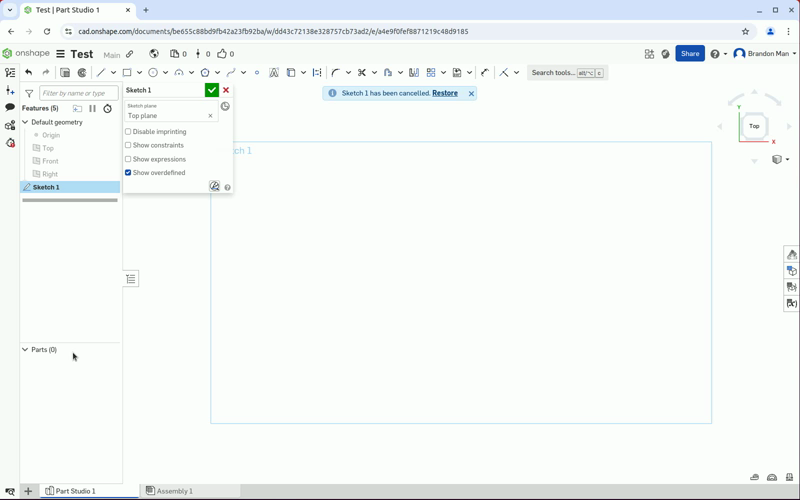
key(l)
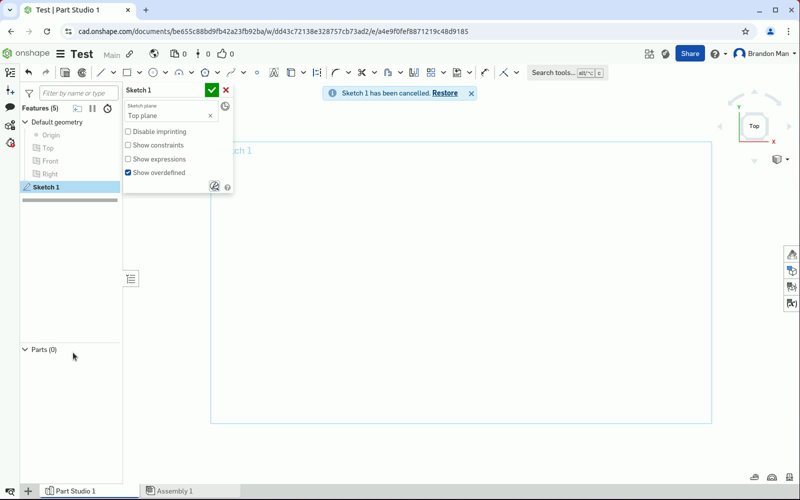
key_down(shift)
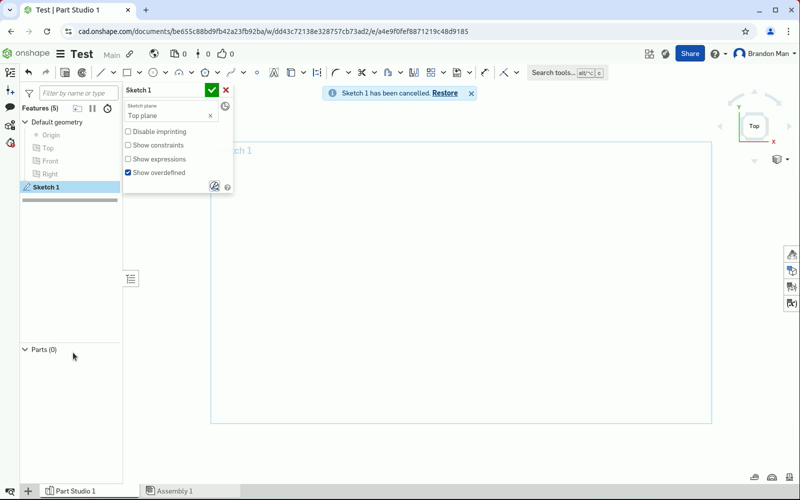
mouse_move(432, 282)
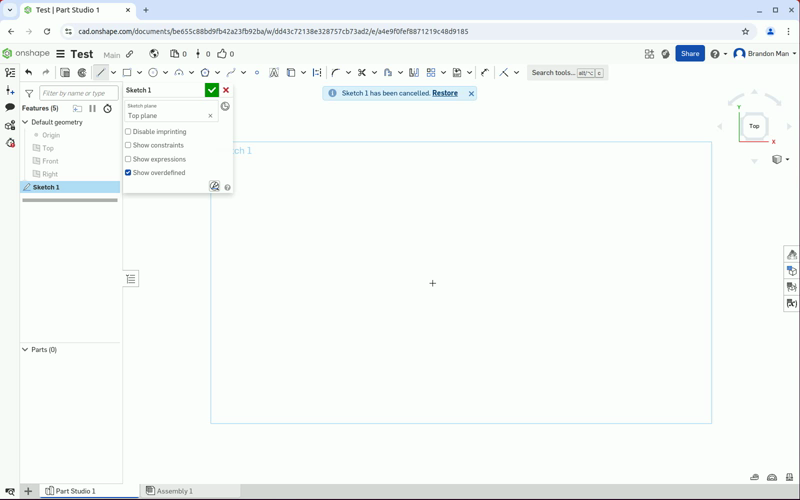
click(432, 282)
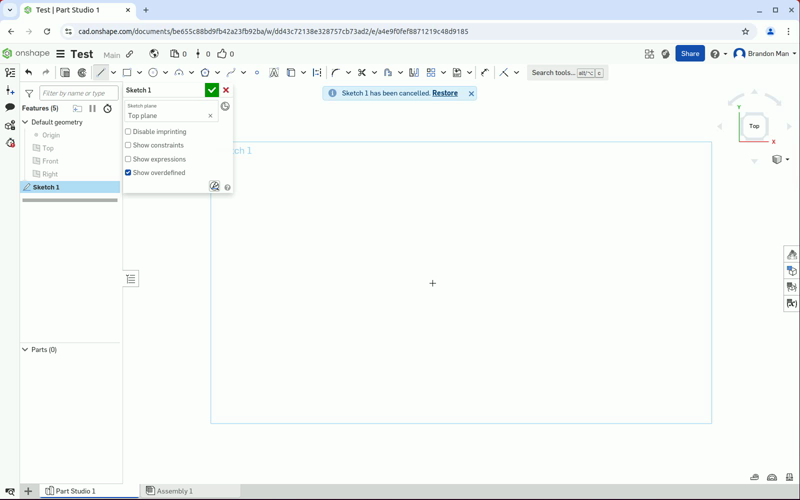
key_up(shift)
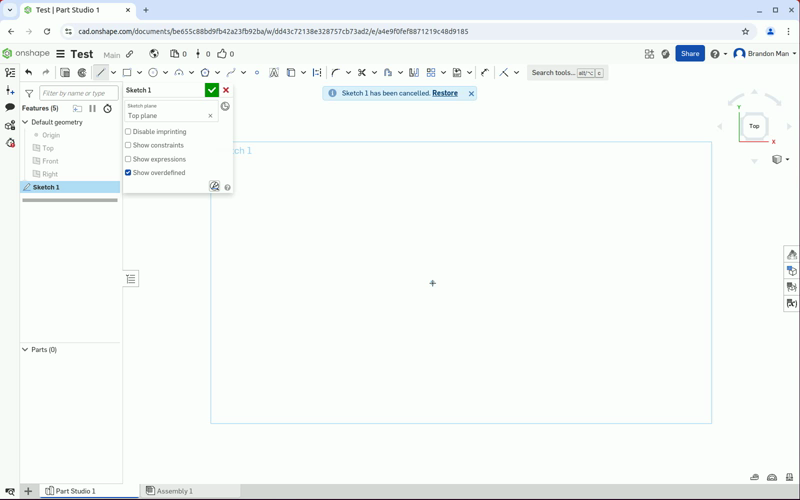
key_down(shift)
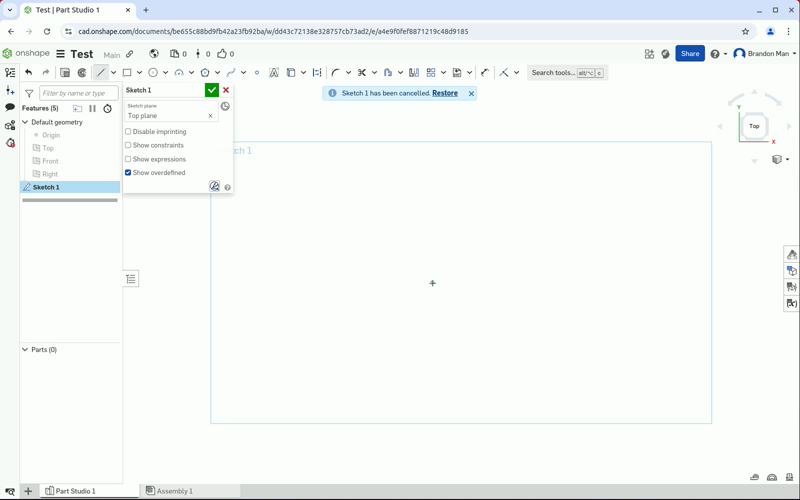
mouse_move(462, 282)
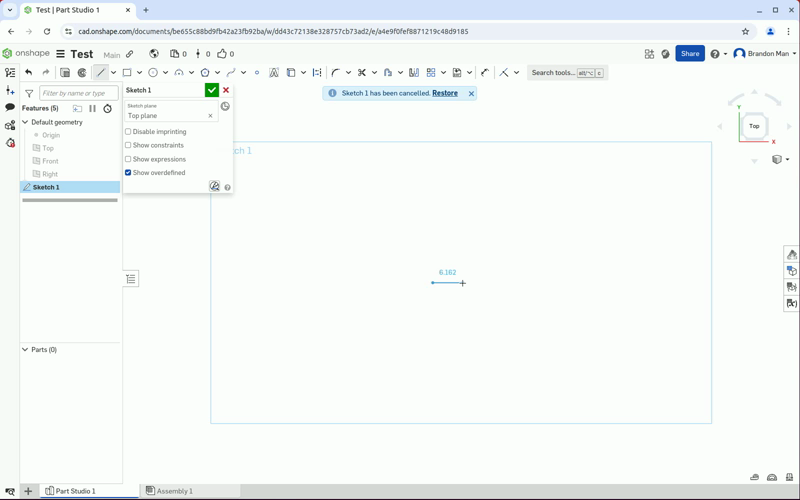
mouse_move(489, 282)
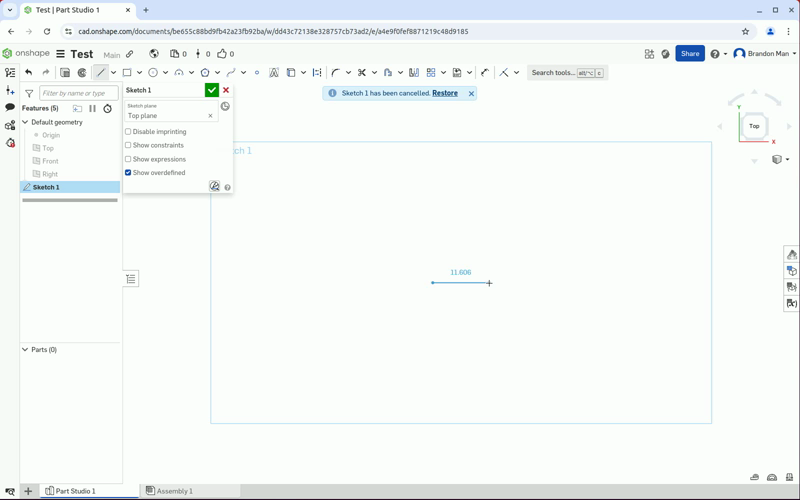
click(489, 282)
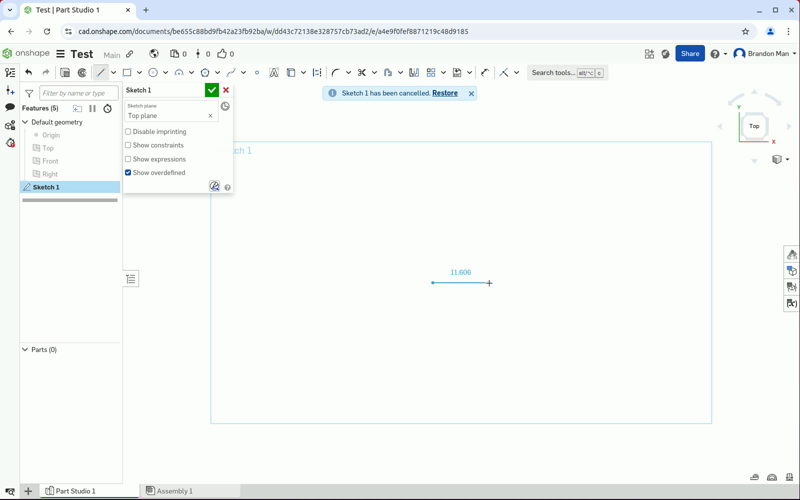
key_up(shift)
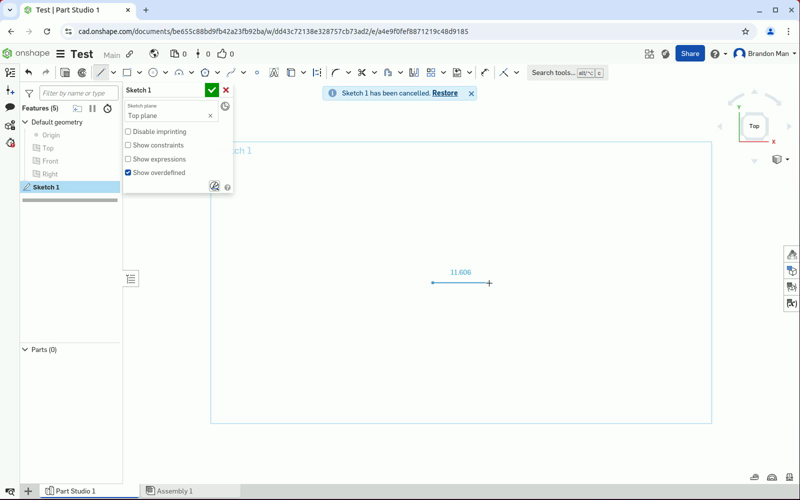
key_down(shift)
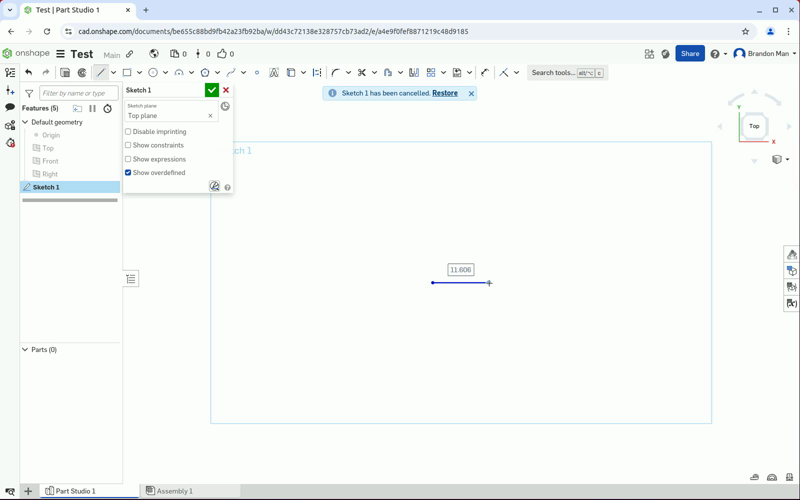
mouse_move(519, 282)
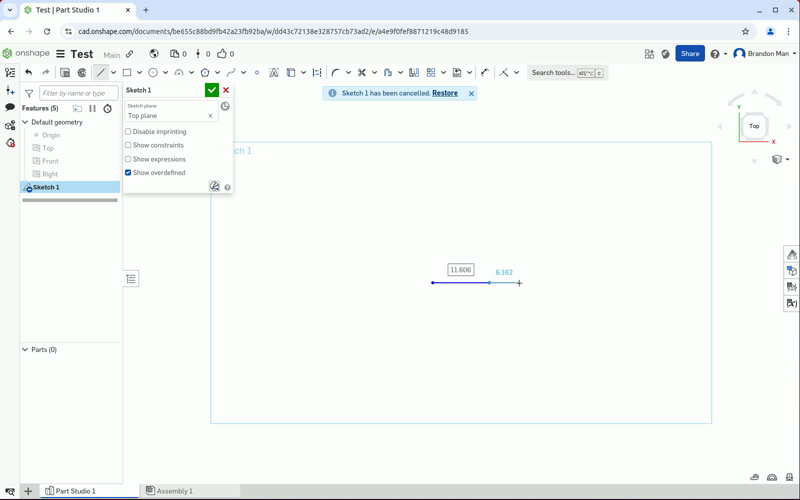
mouse_move(489, 266)
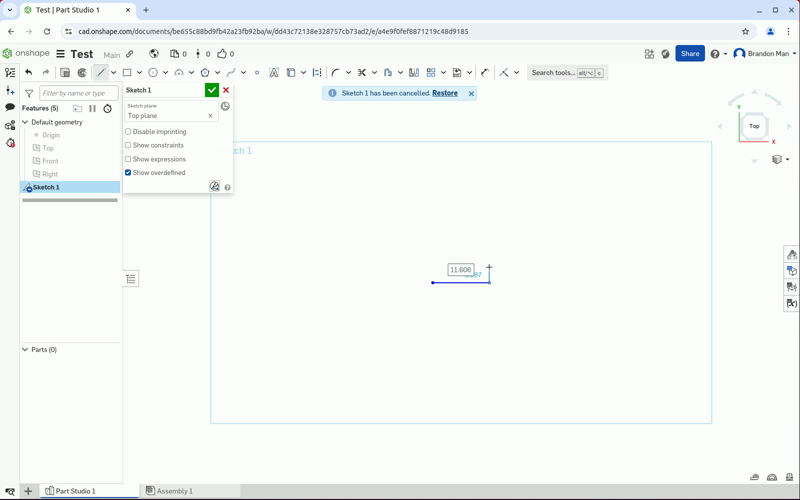
click(489, 266)
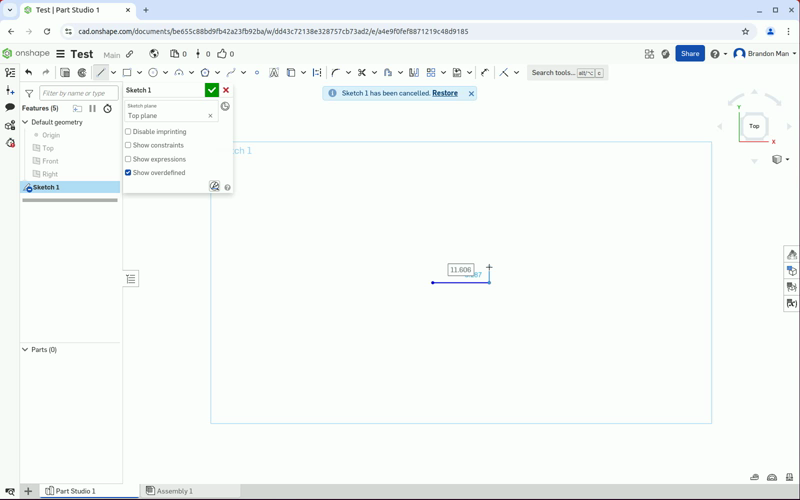
key_up(shift)
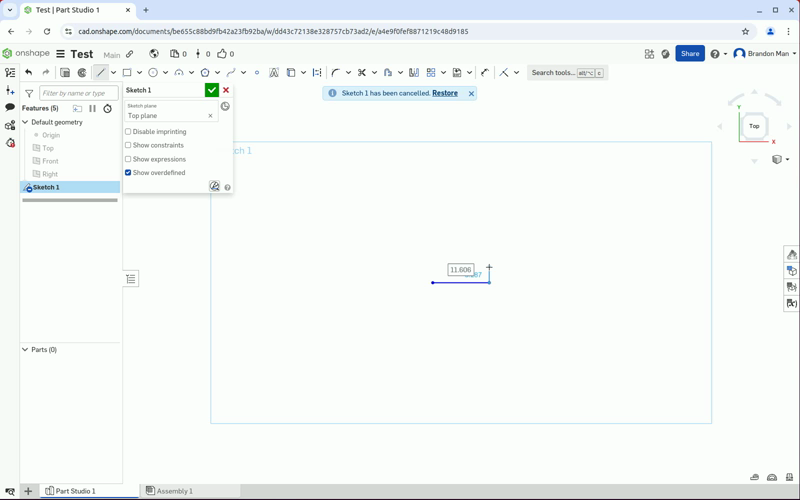
key_down(shift)
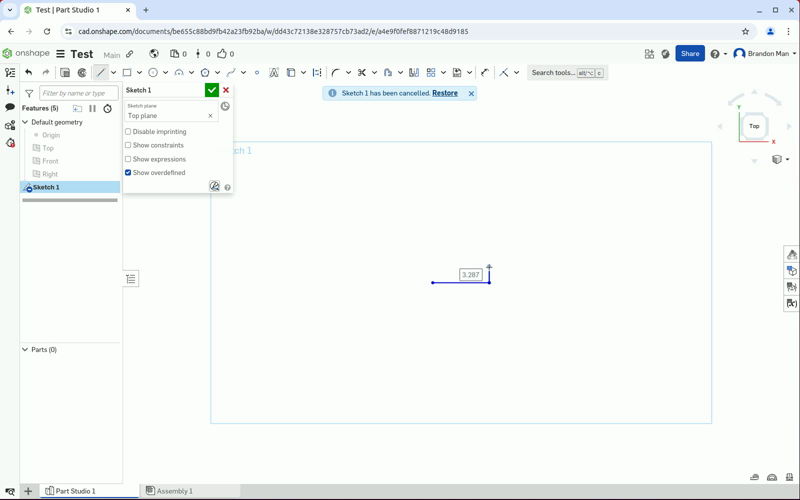
mouse_move(519, 266)
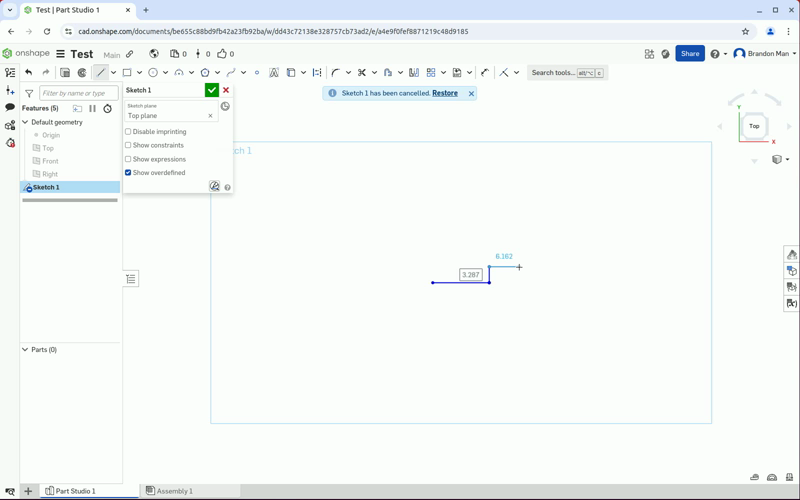
mouse_move(461, 249)
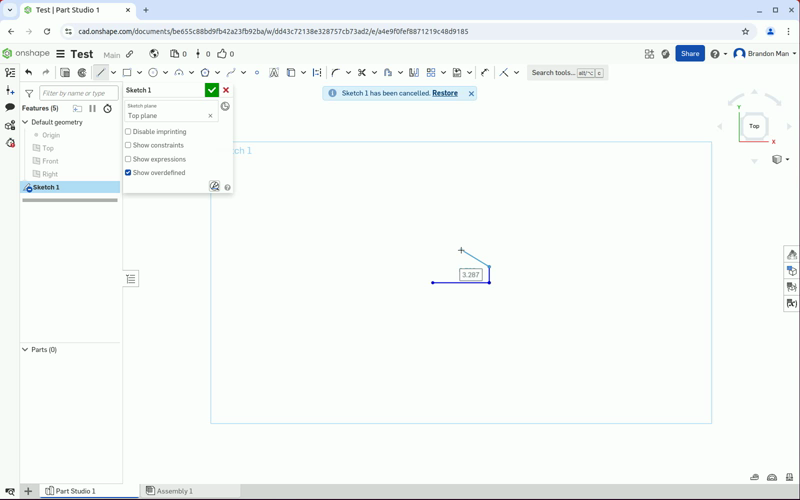
click(461, 249)
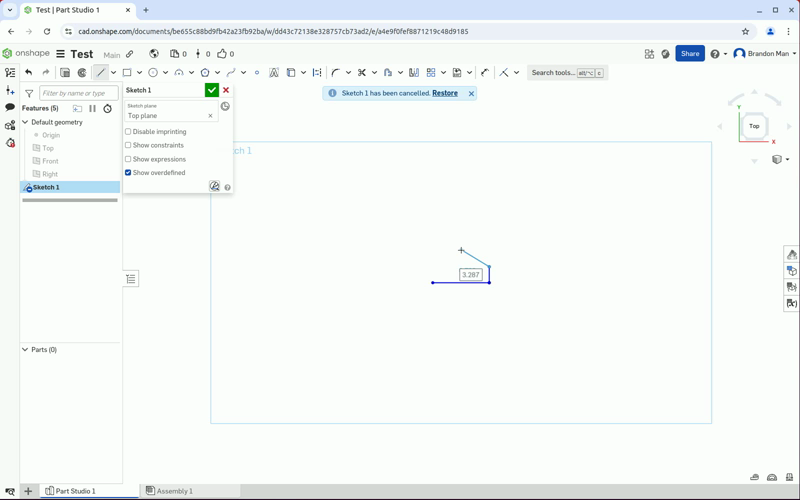
key_up(shift)
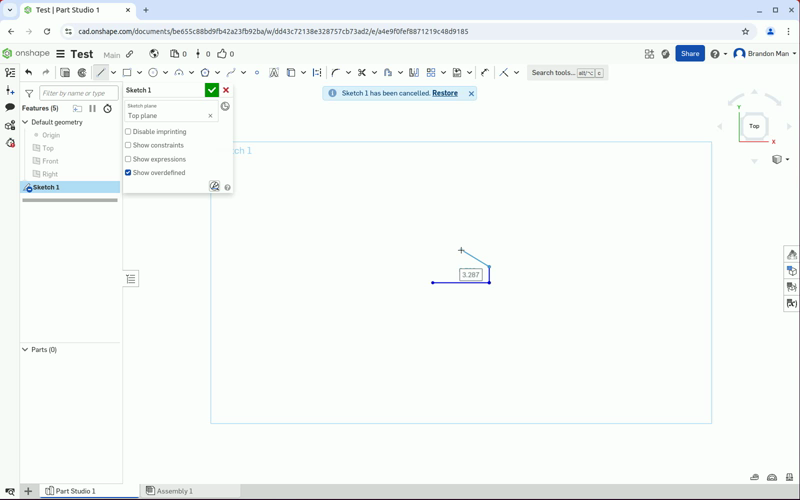
key_down(shift)
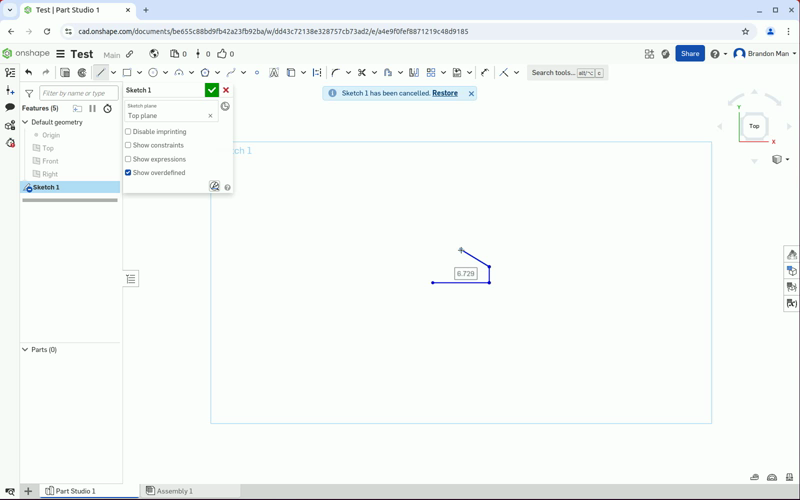
mouse_move(491, 249)
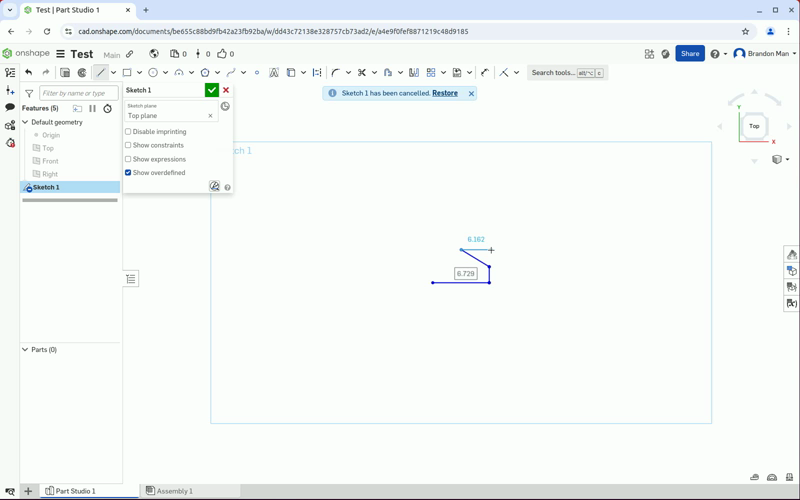
mouse_move(432, 266)
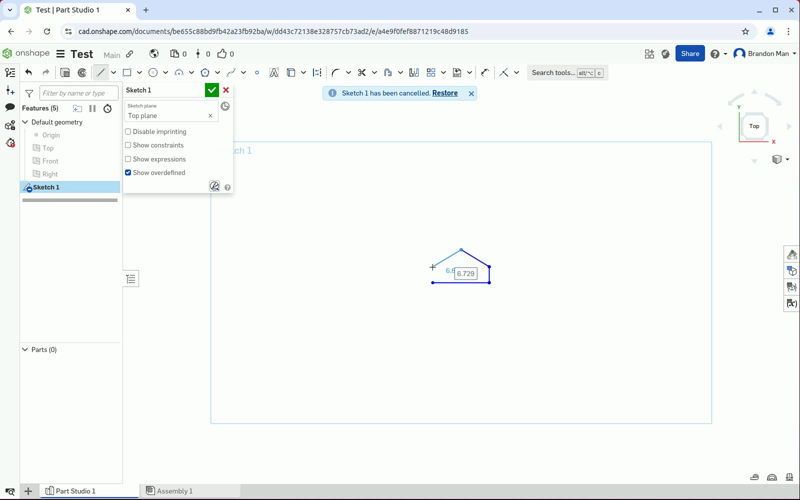
click(432, 266)
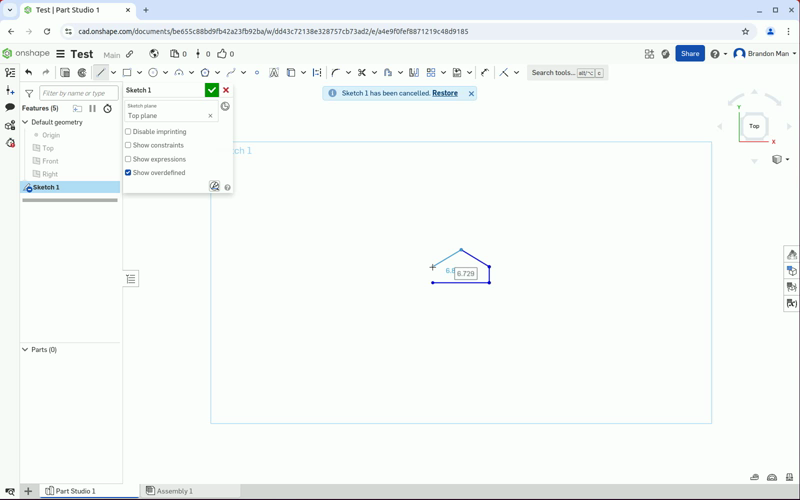
key_up(shift)
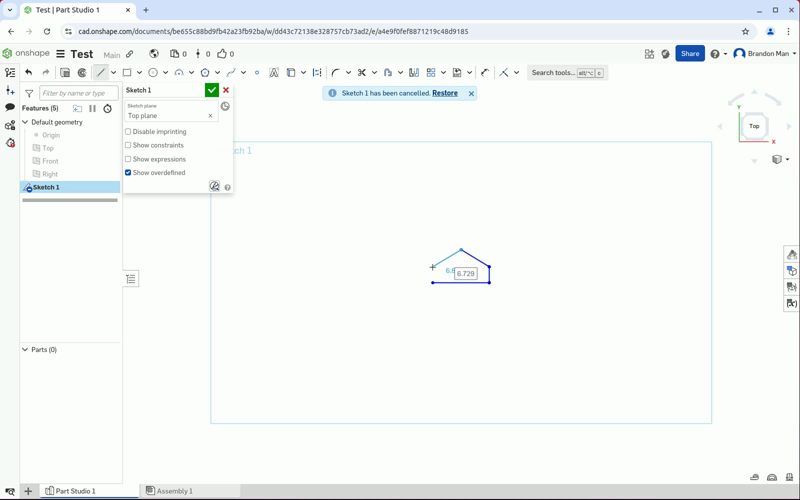
mouse_move(462, 266)
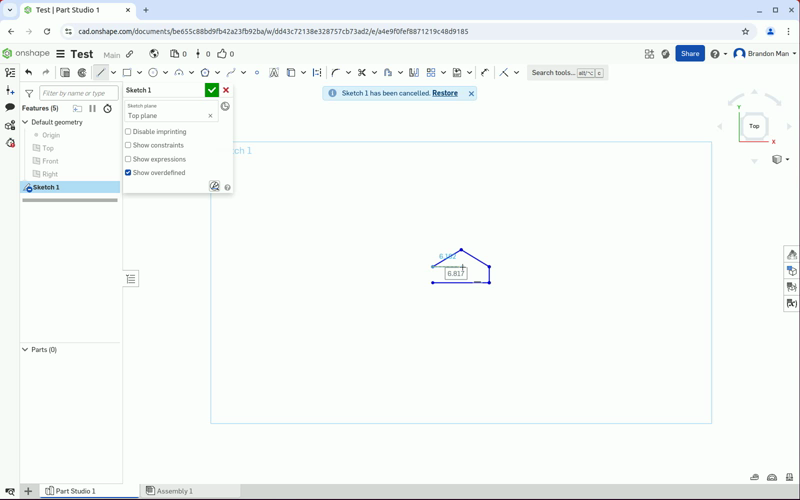
key_down(shift)
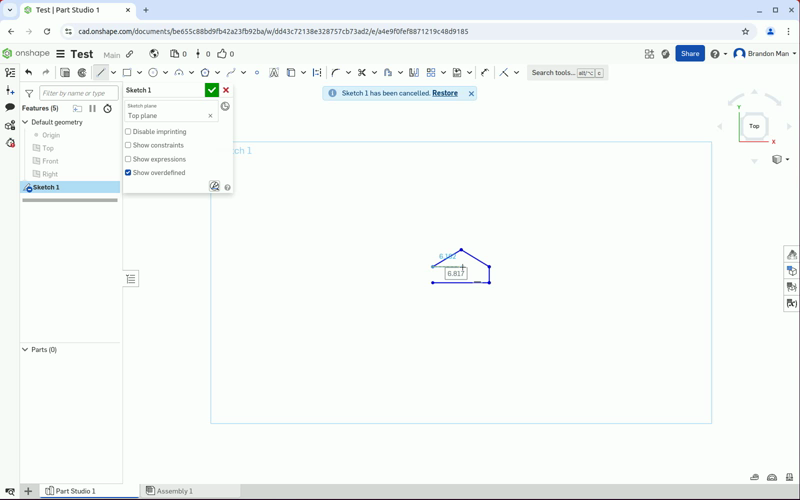
mouse_move(432, 282)
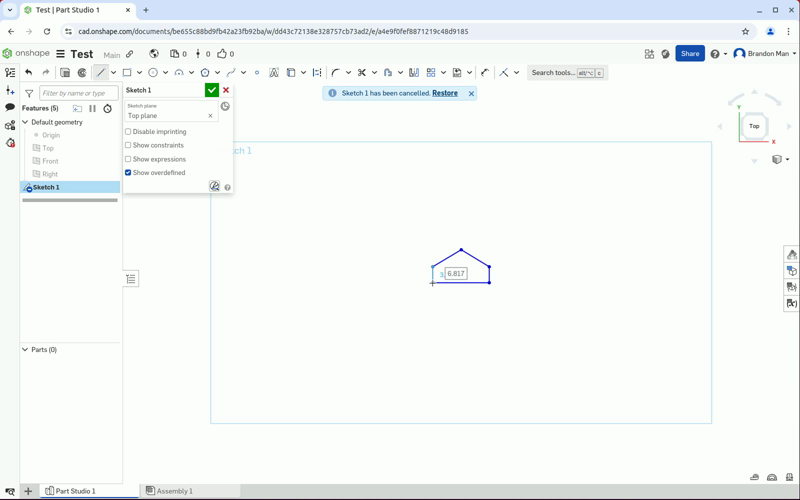
key_up(shift)
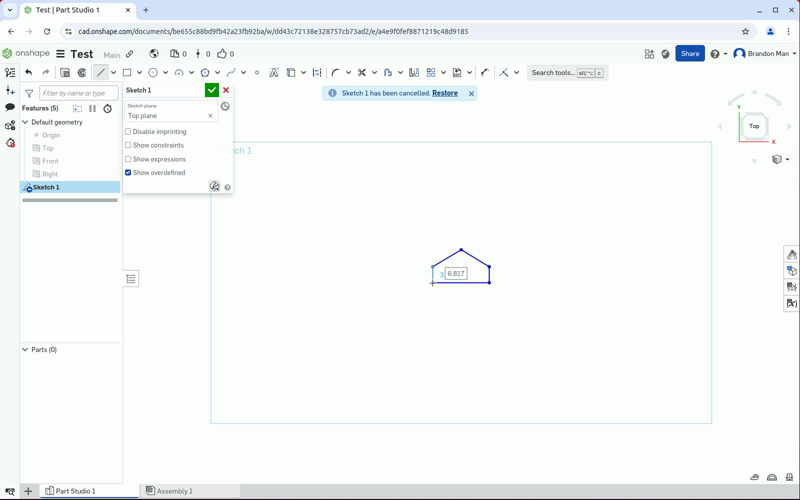
click(432, 282)
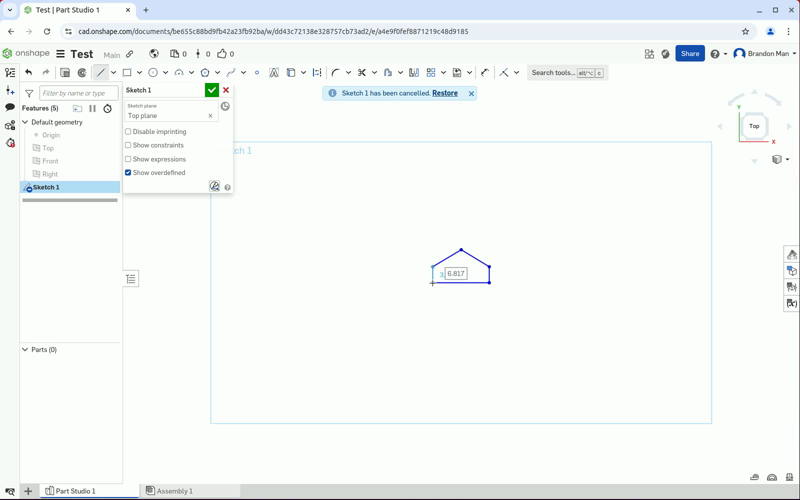
key(esc)
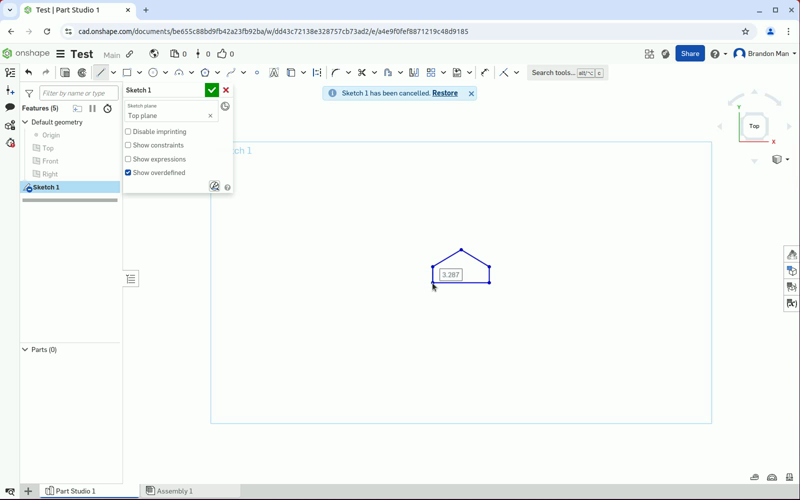
mouse_move(464, 260)
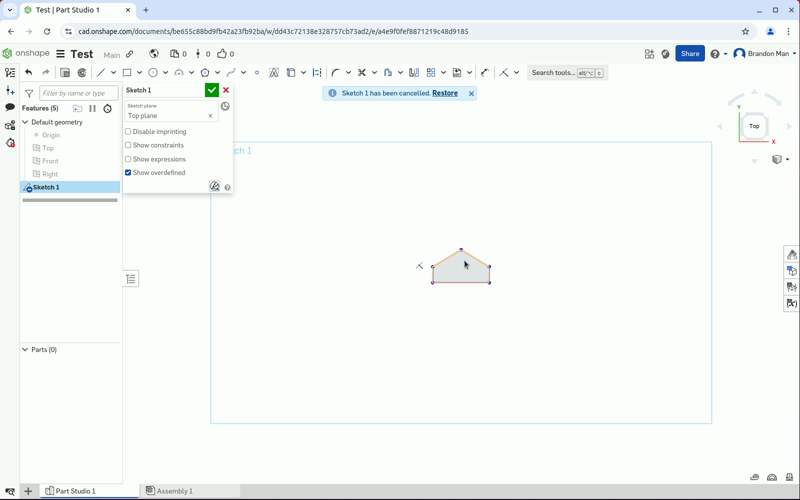
scroll(6)
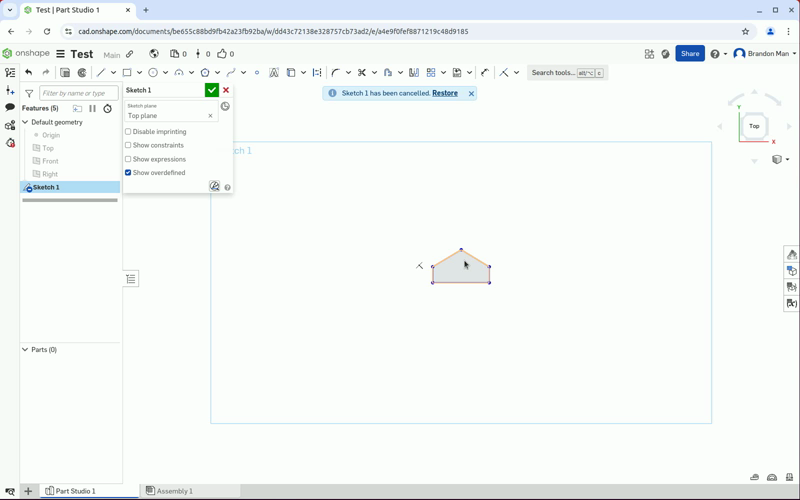
scroll(6)
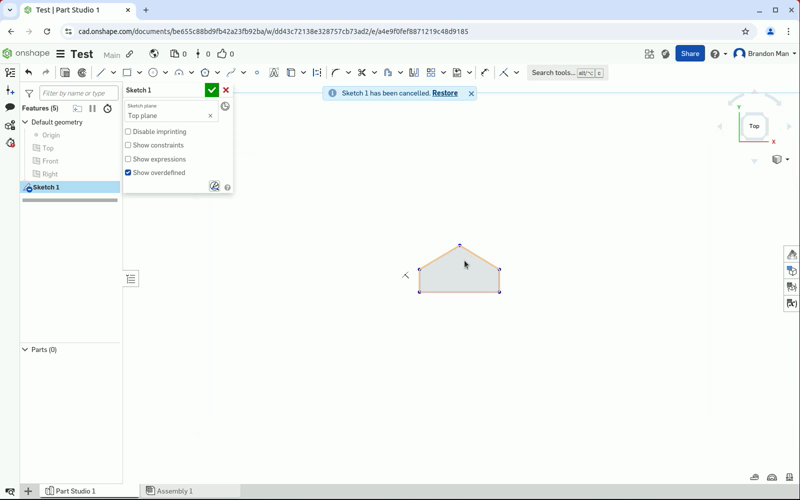
scroll(6)
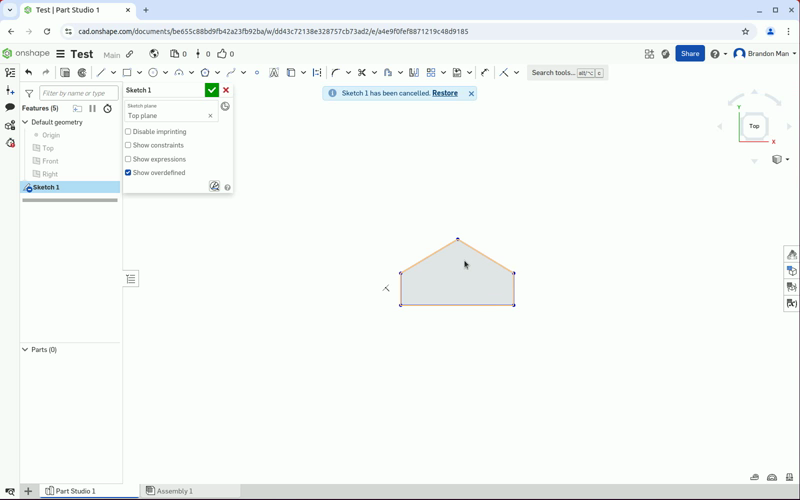
scroll(6)
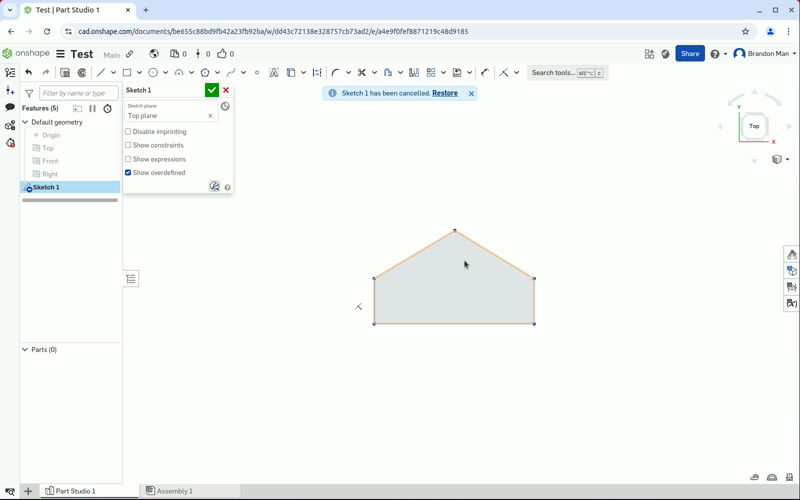
scroll(6)
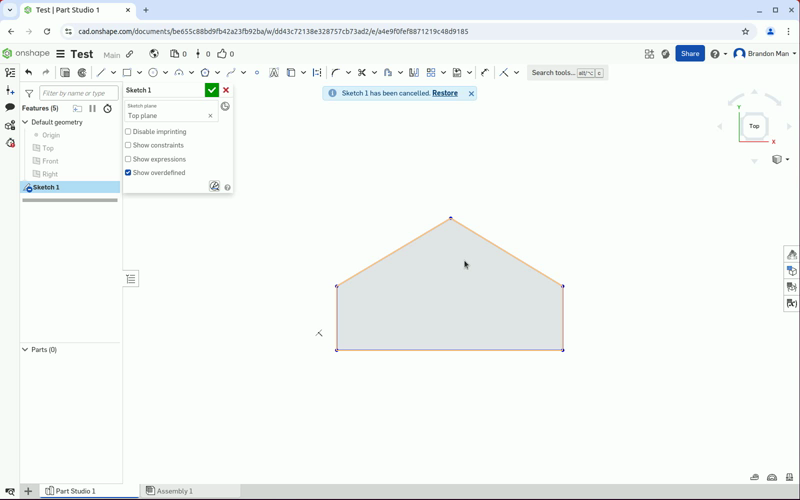
scroll(6)
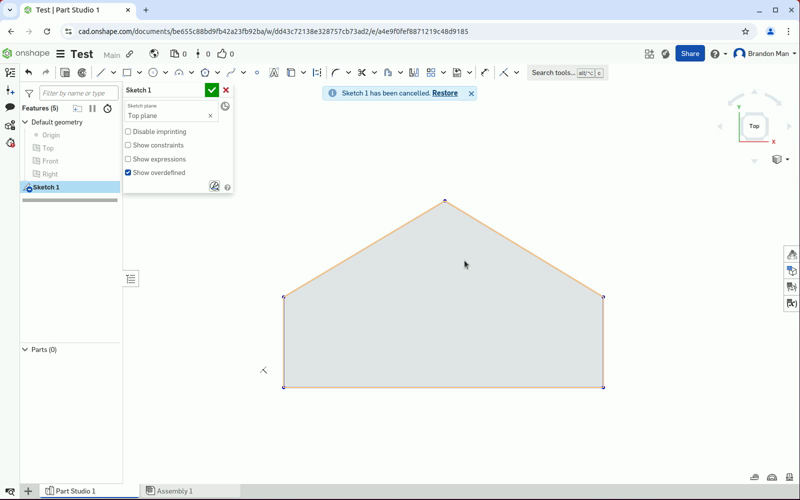
scroll(6)
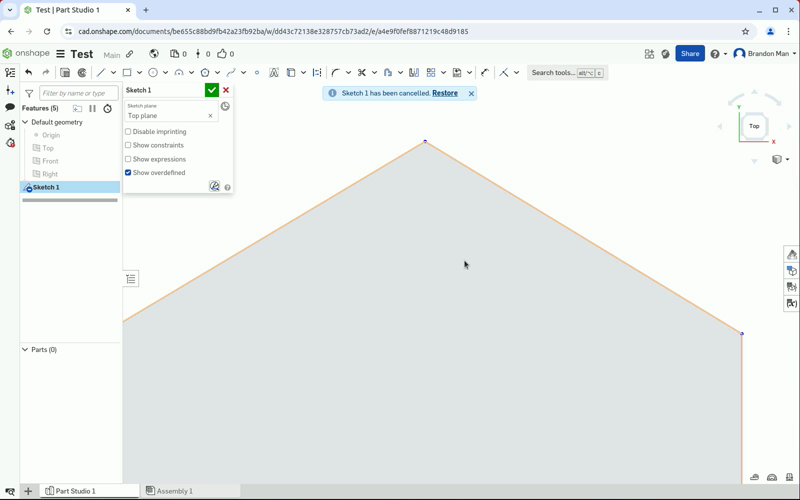
click(464, 260)
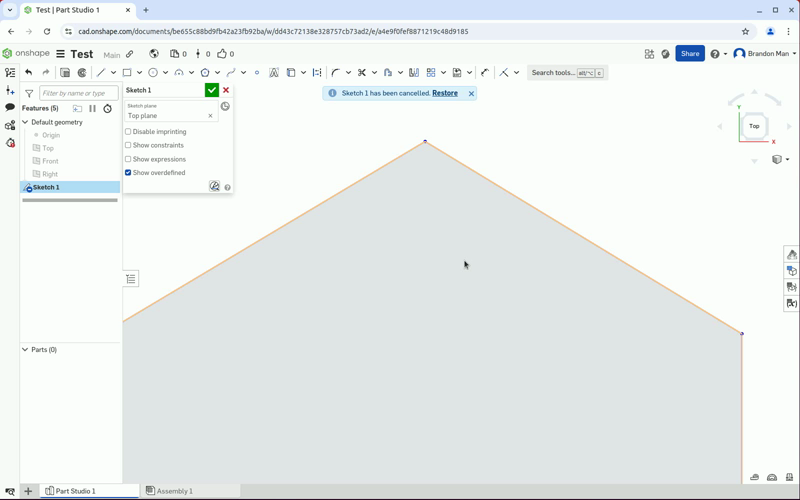
scroll(-6)
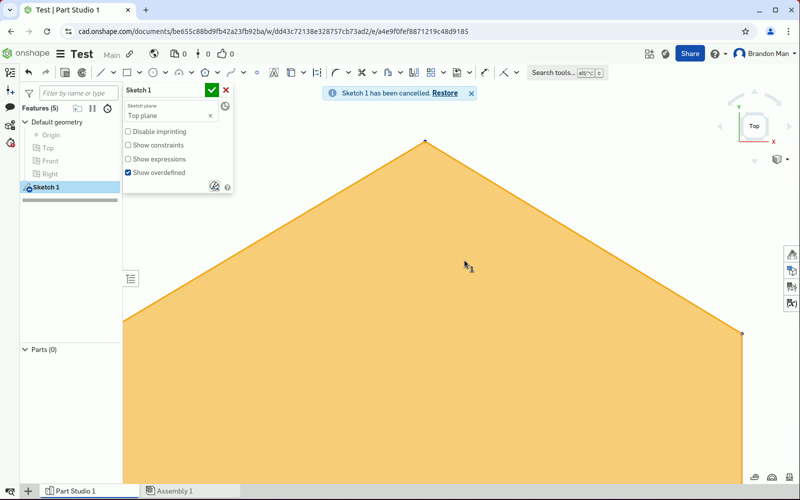
scroll(-6)
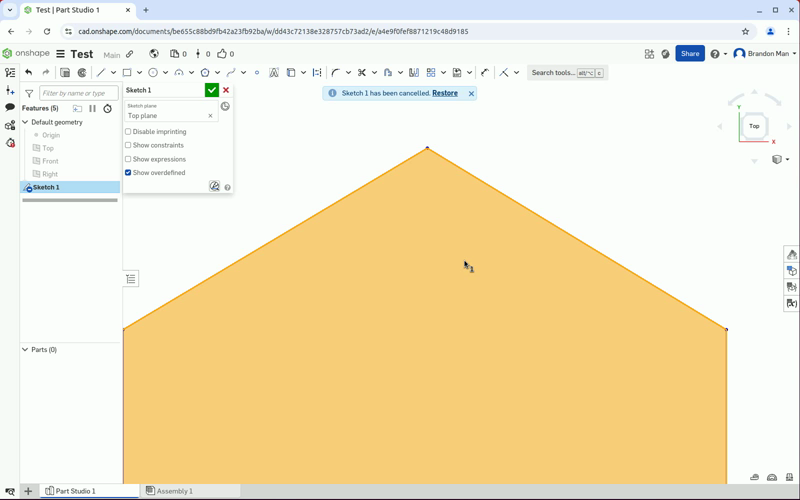
scroll(-6)
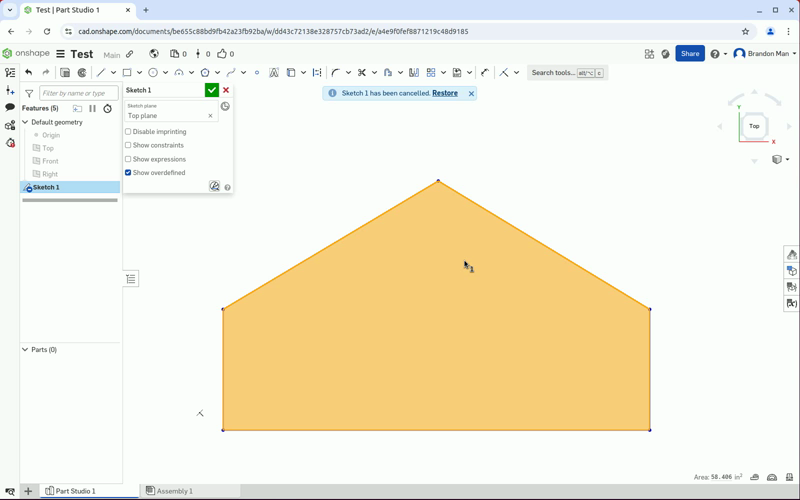
scroll(-6)
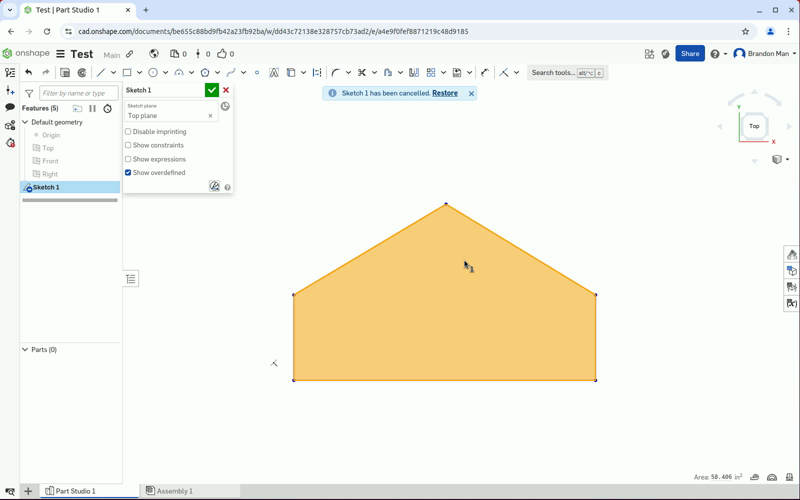
scroll(-6)
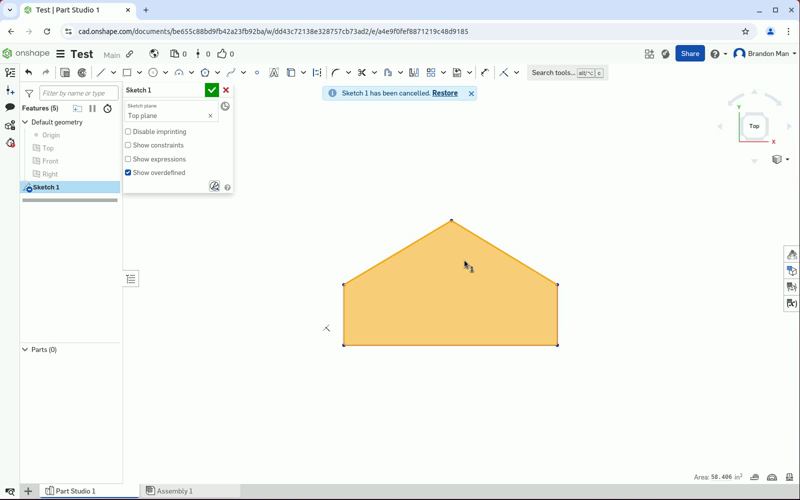
scroll(-6)
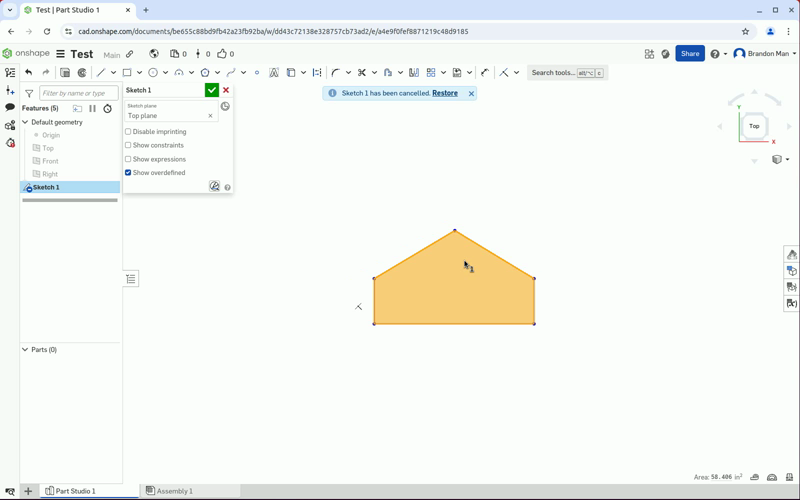
scroll(-6)
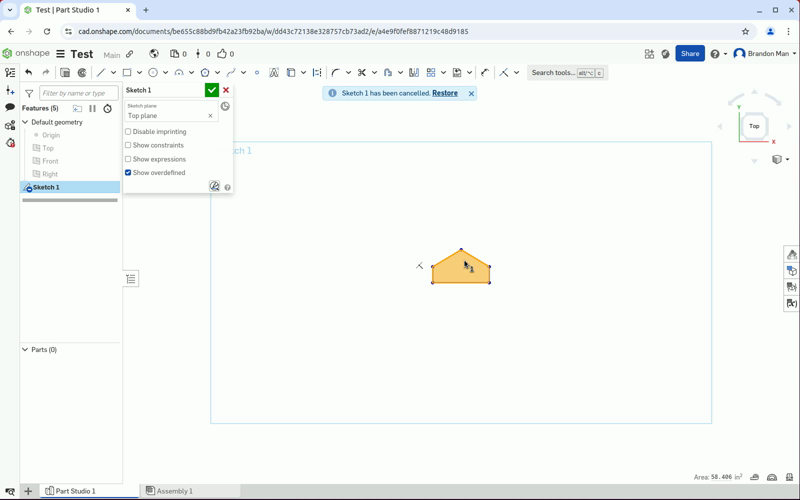
mouse_move(73, 352)
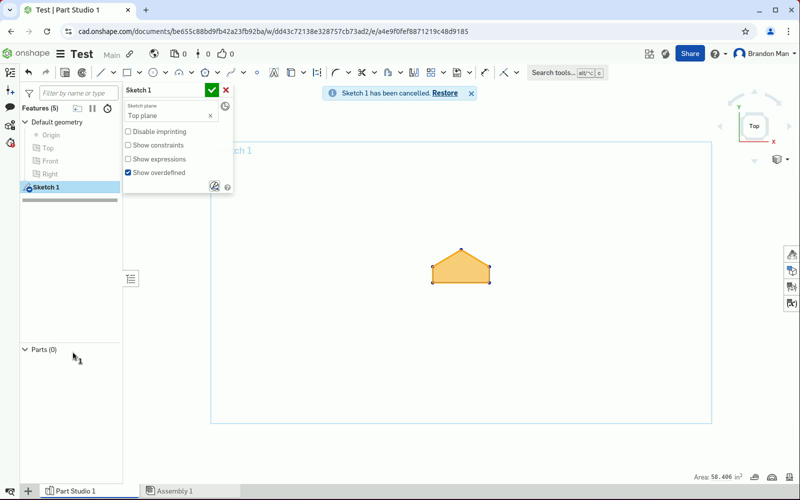
key(shift+y)
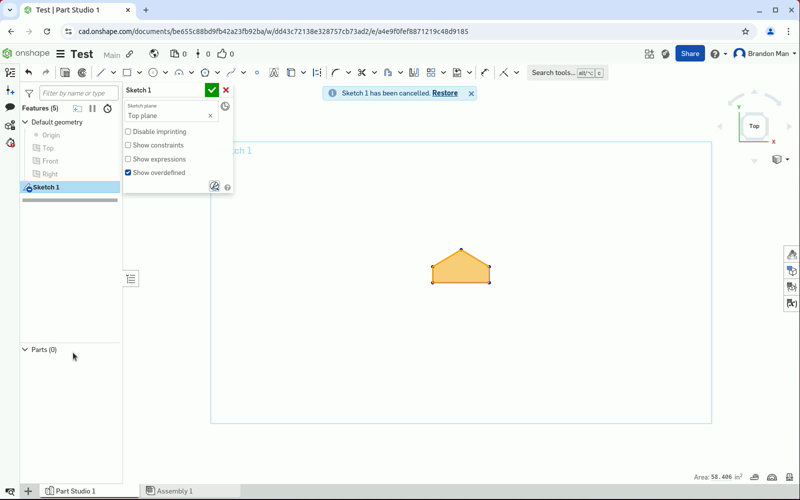
key(shift+e)
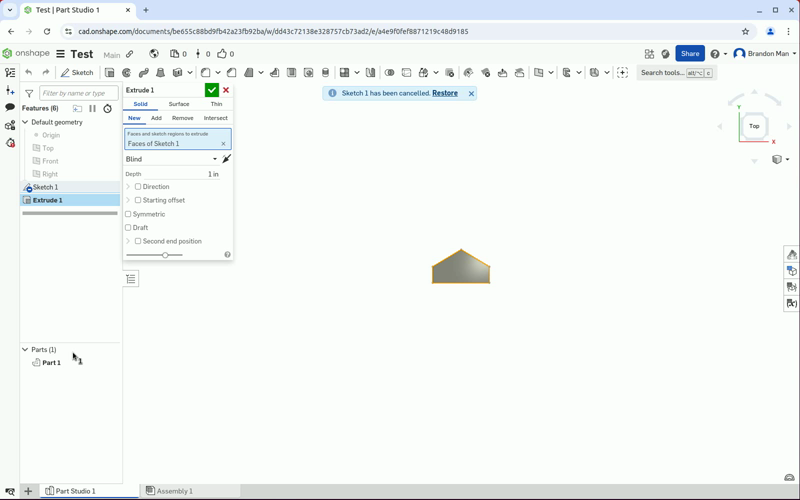
mouse_move(143, 106)
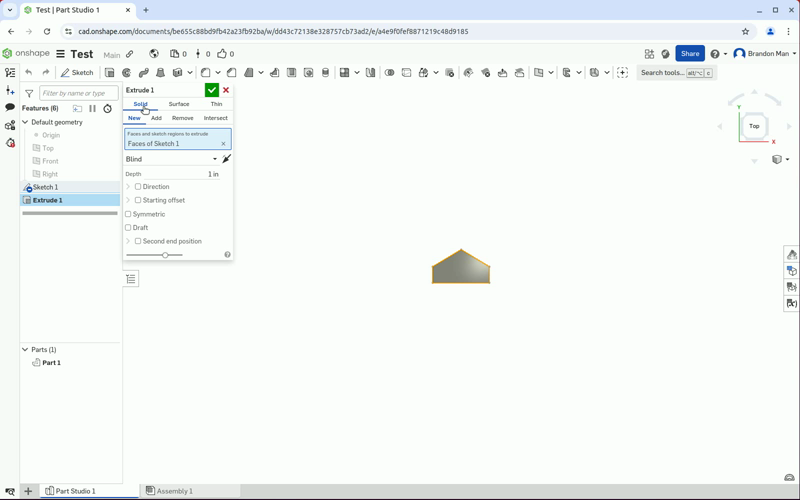
click(143, 106)
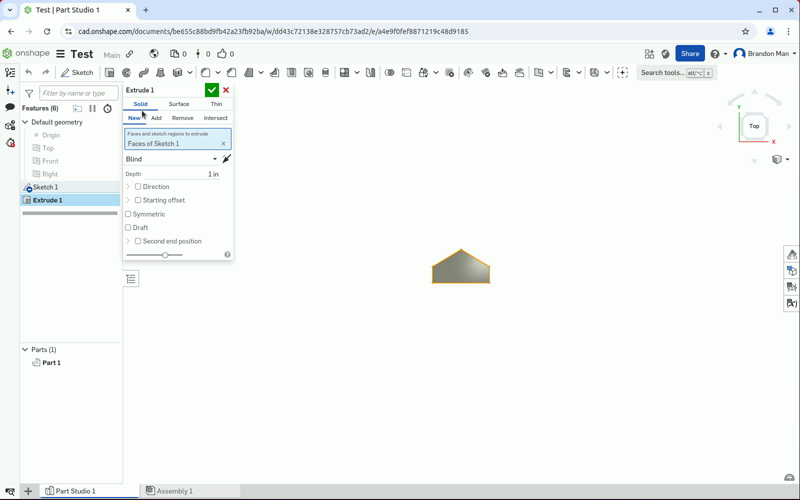
mouse_move(137, 120)
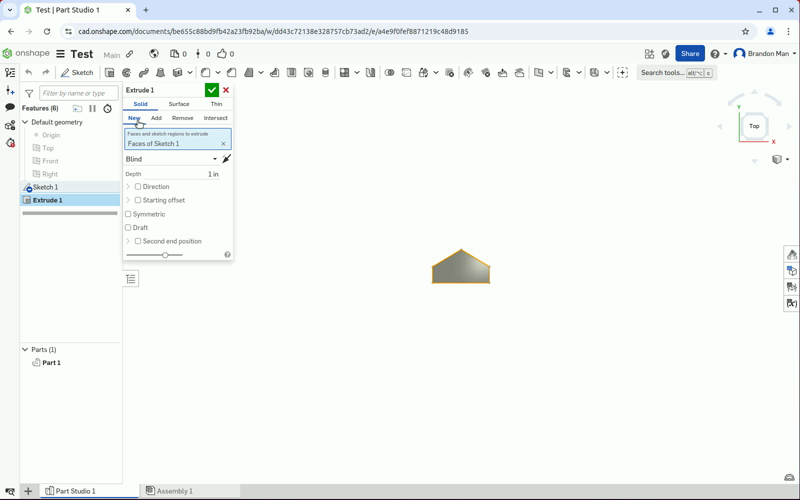
click(137, 120)
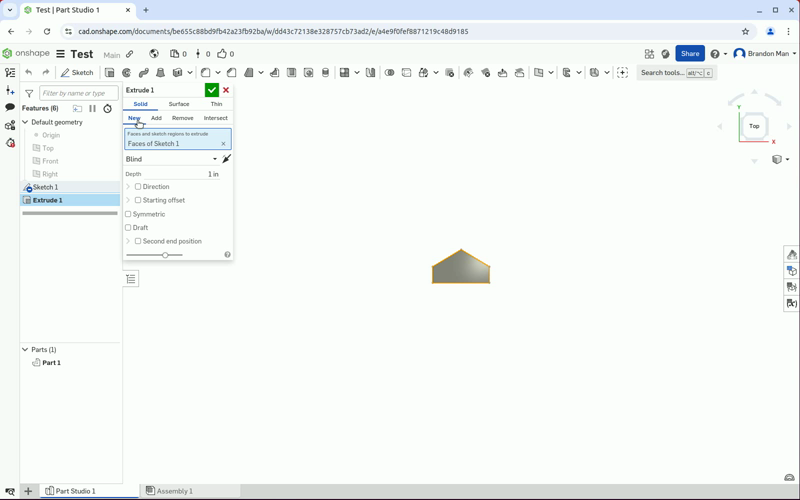
key(tab, 4)
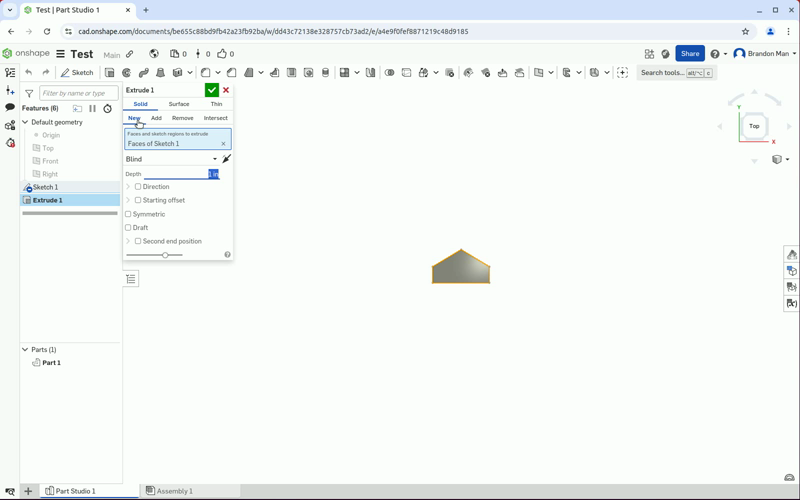
text(5.777)
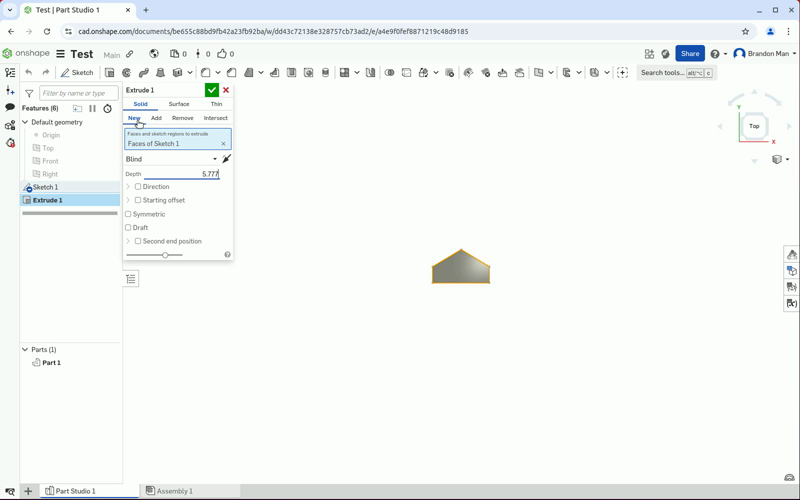
key(enter)
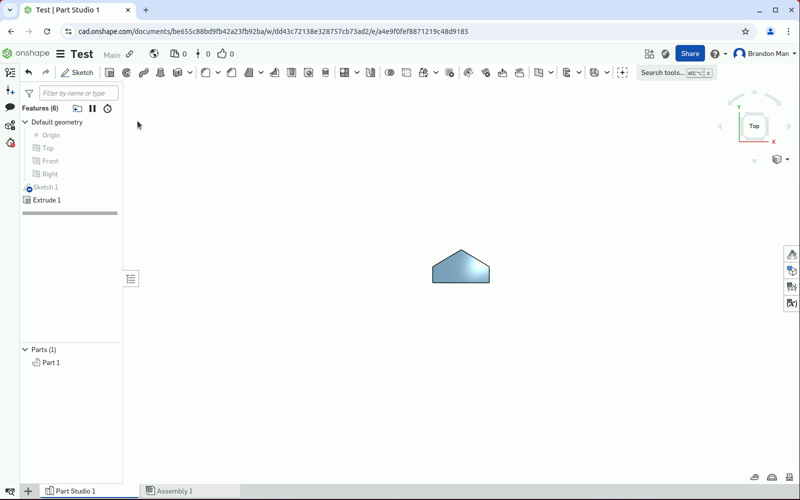
key(shift+h)
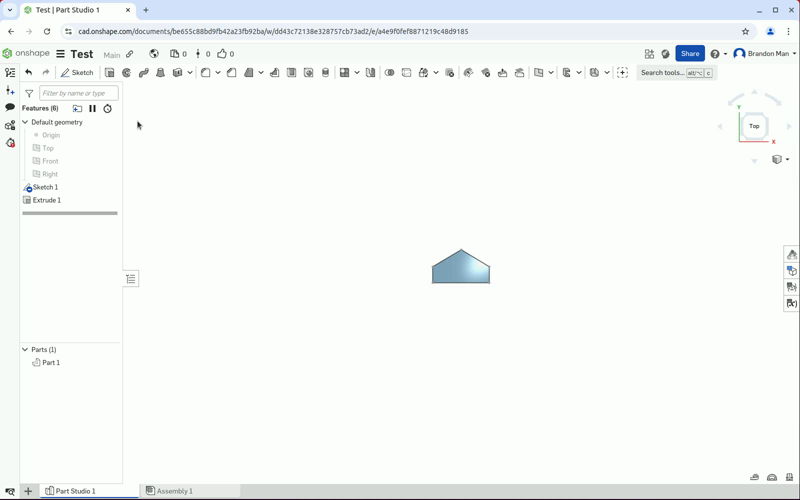
key(shift+h)
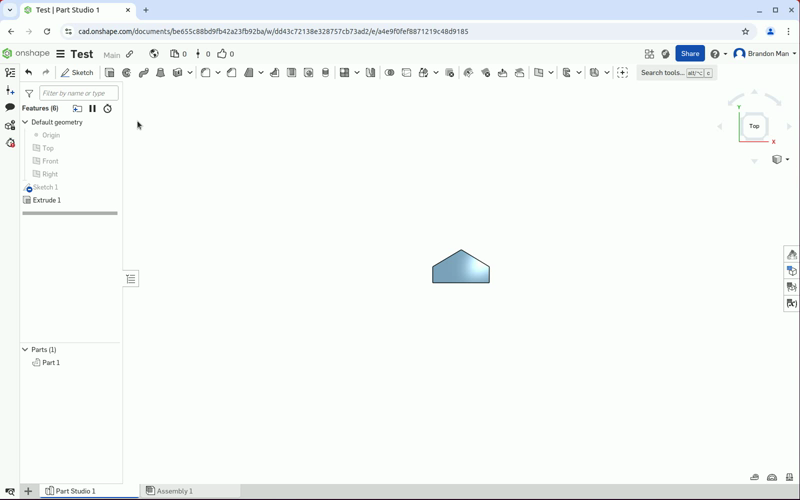
mouse_move(73, 189)
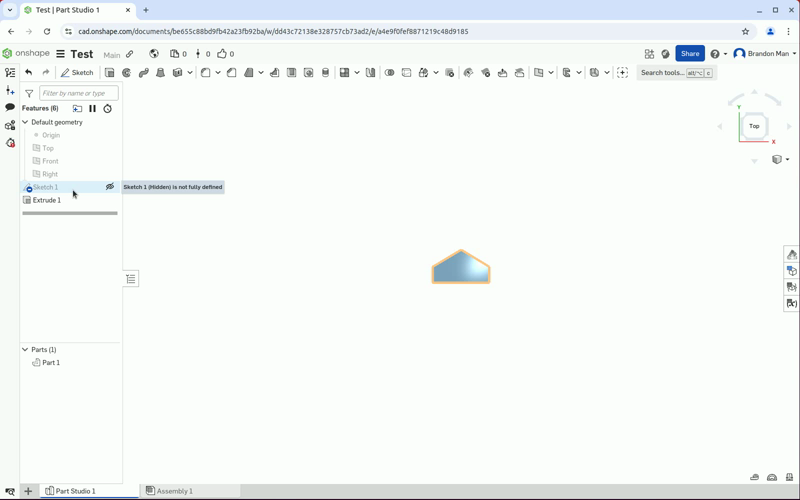
click(73, 189)
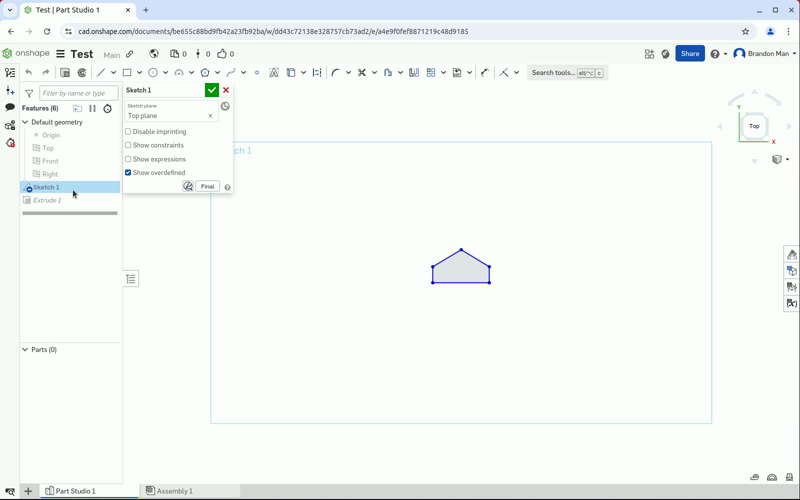
mouse_move(229, 92)
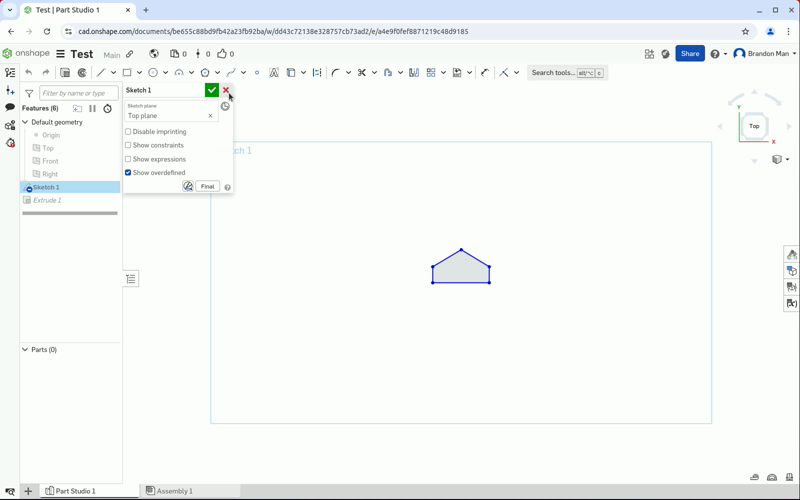
click(229, 92)
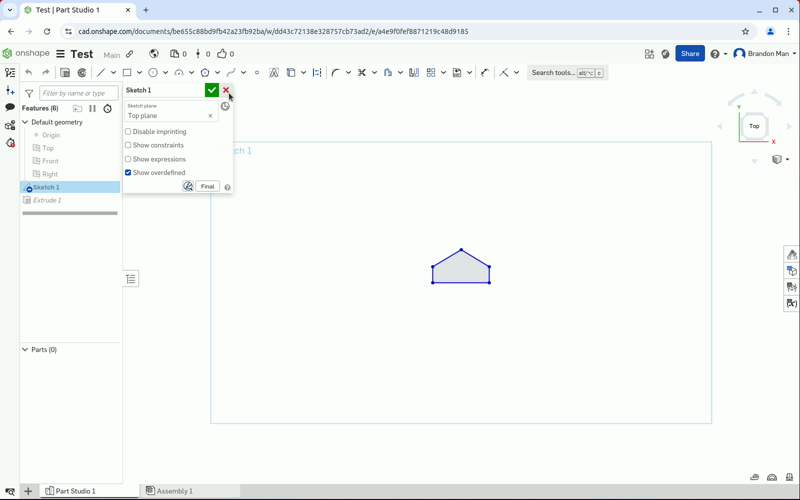
key(shift+s)
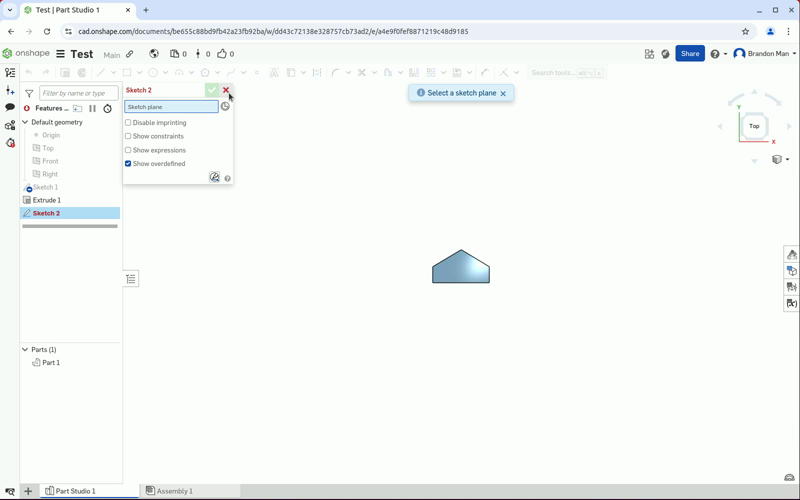
mouse_move(73, 150)
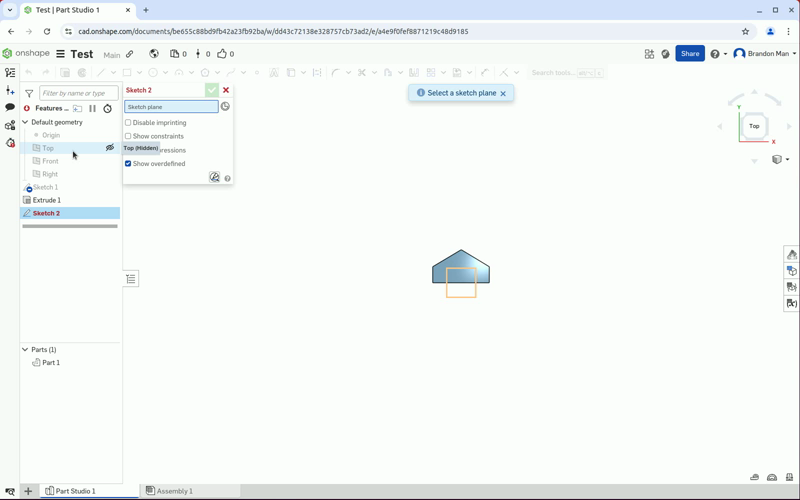
click(73, 150)
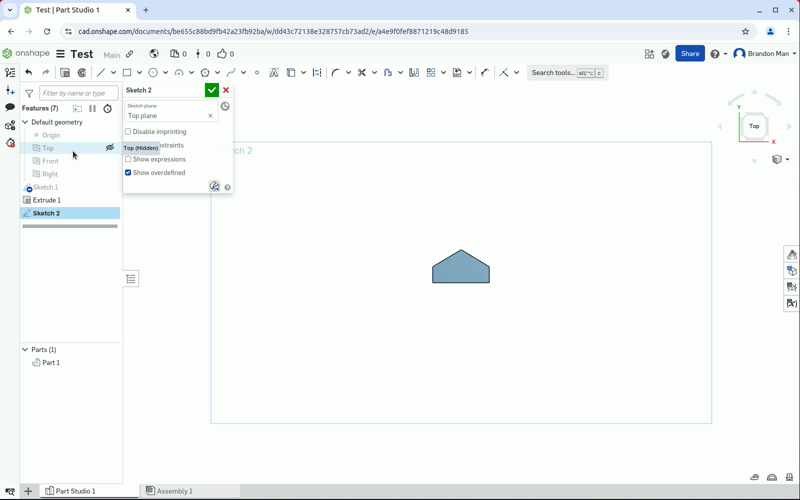
mouse_move(73, 352)
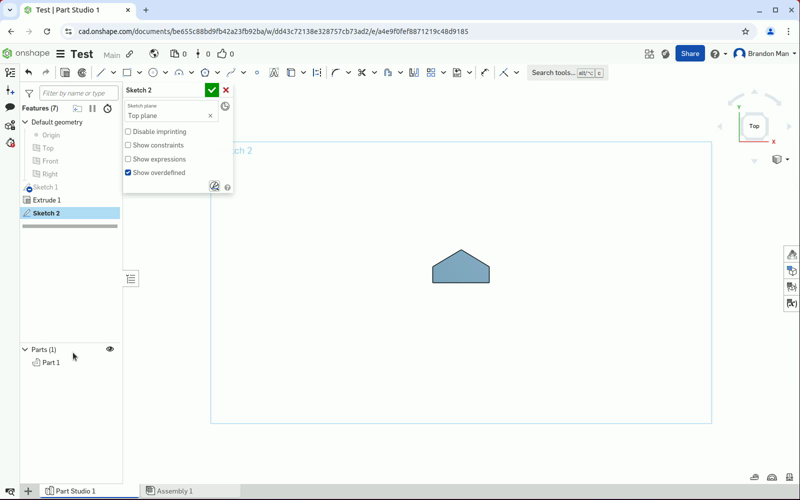
key(y)
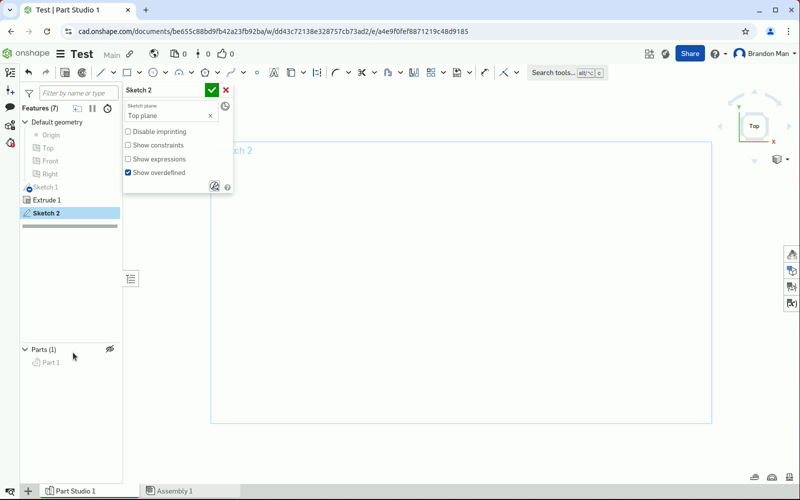
key(l)
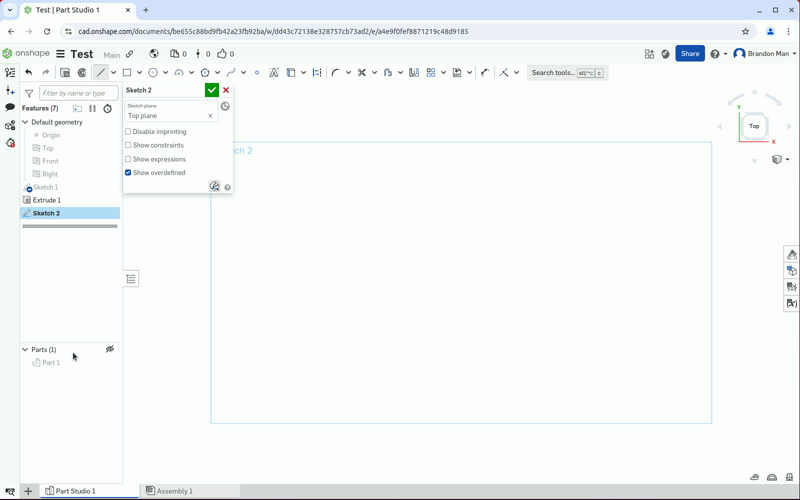
key_down(shift)
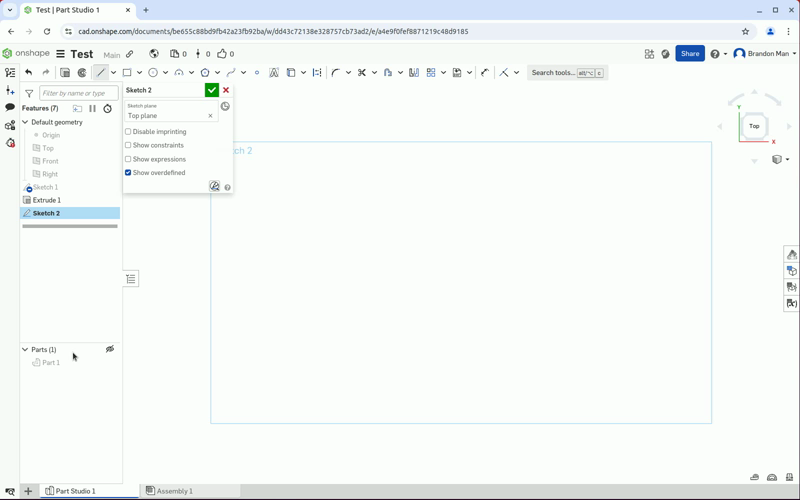
mouse_move(432, 299)
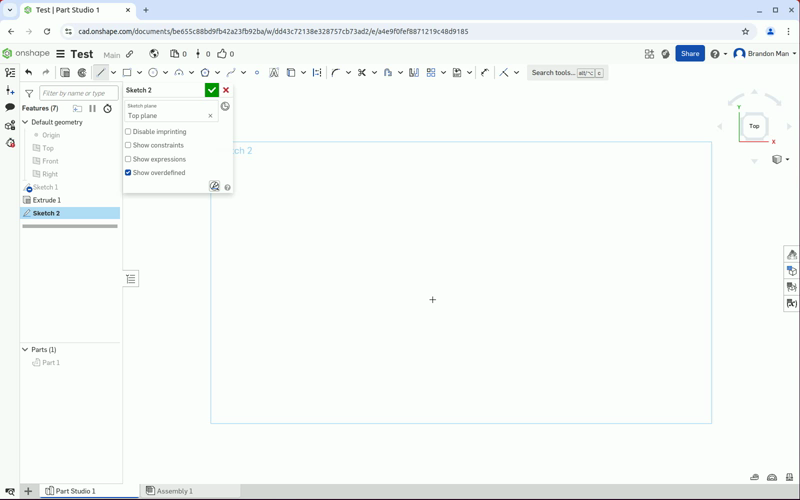
click(432, 299)
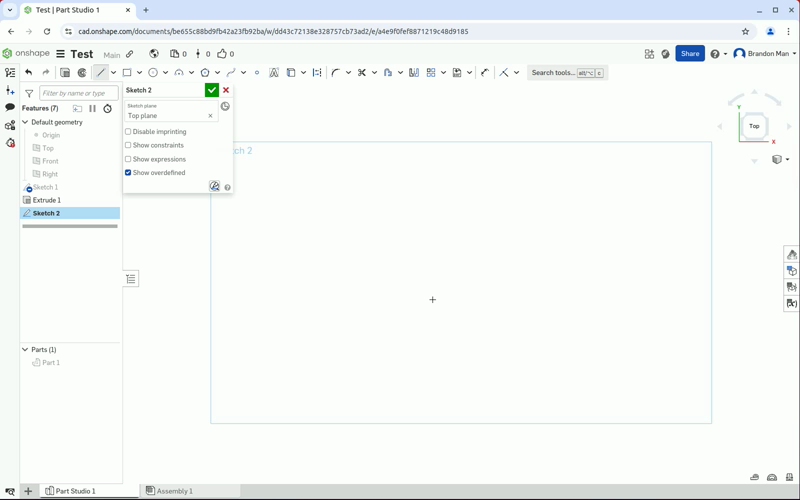
key_up(shift)
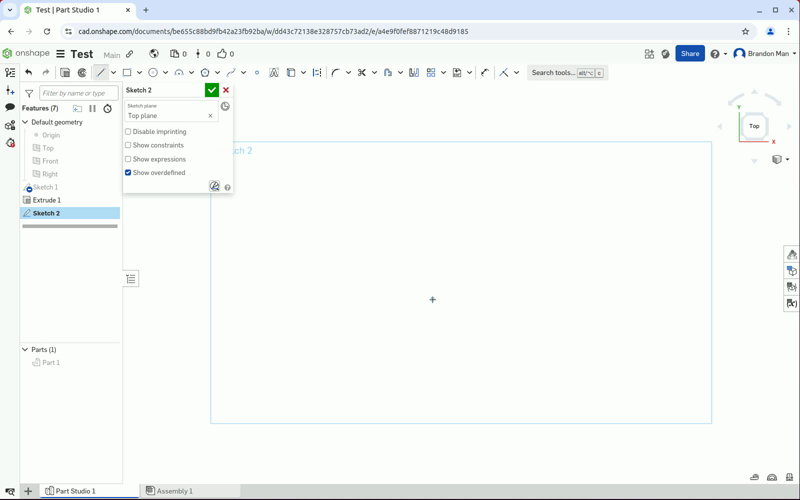
key_down(shift)
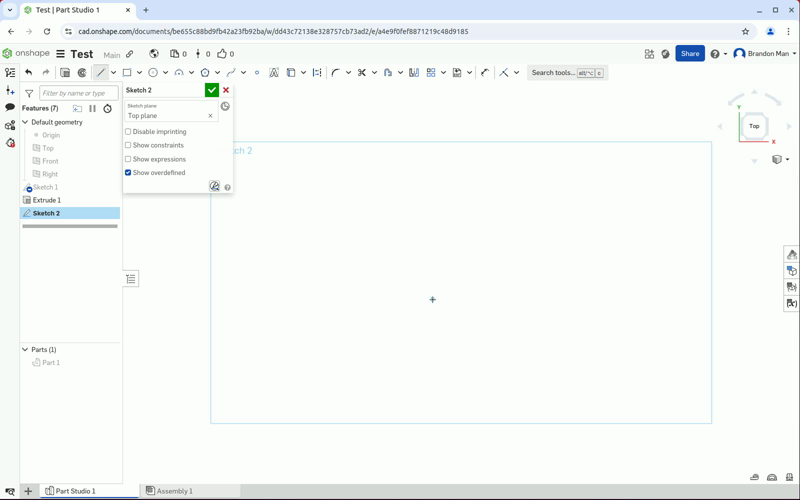
mouse_move(462, 299)
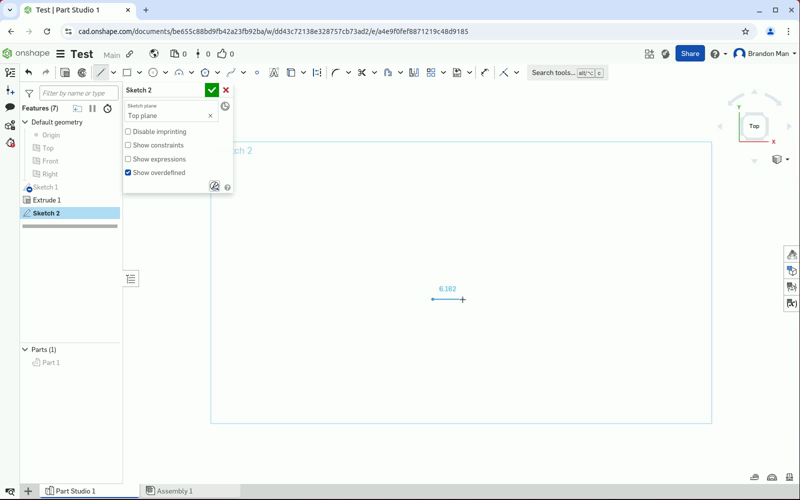
mouse_move(461, 315)
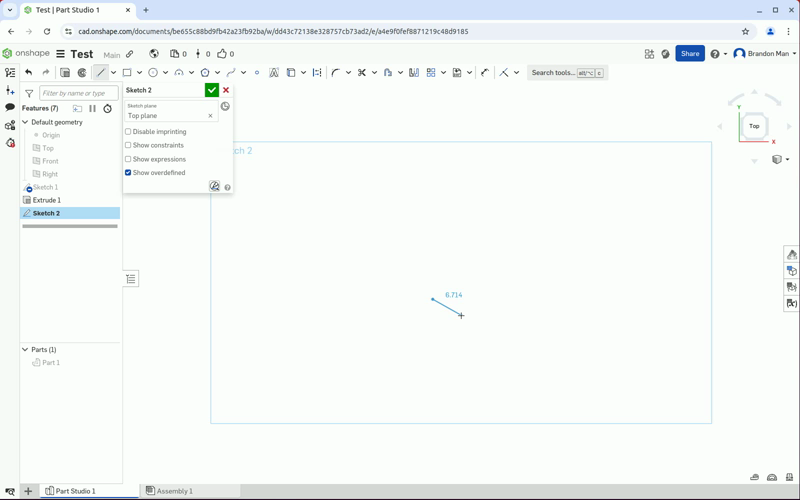
click(461, 315)
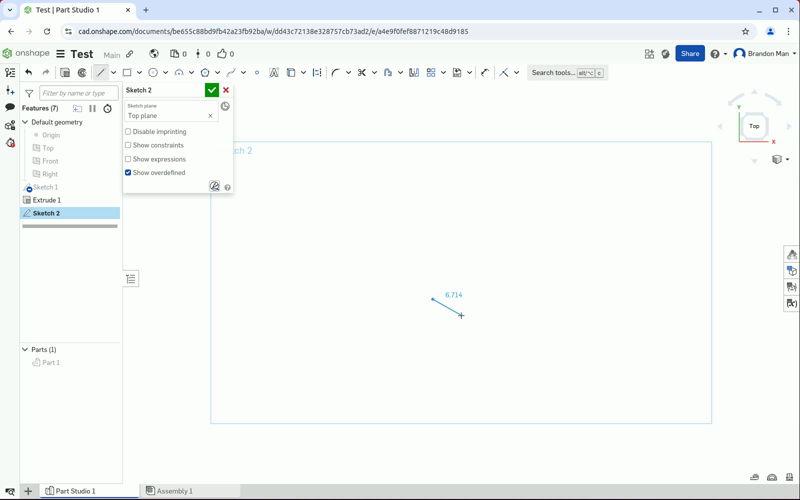
key_up(shift)
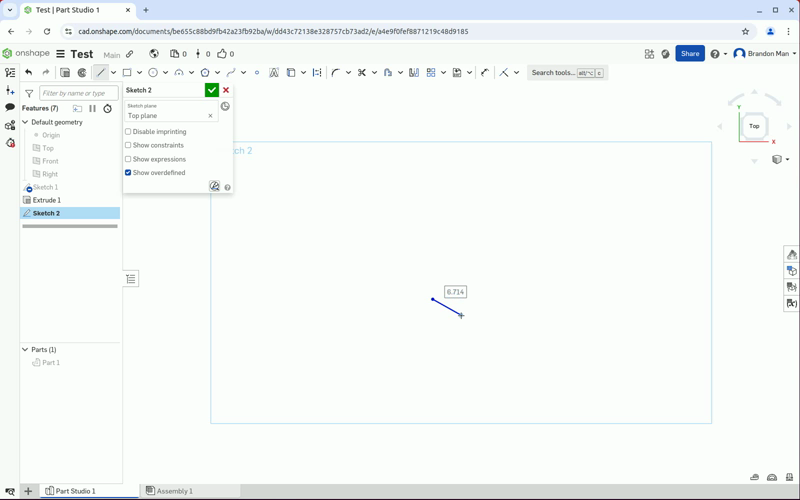
key_down(shift)
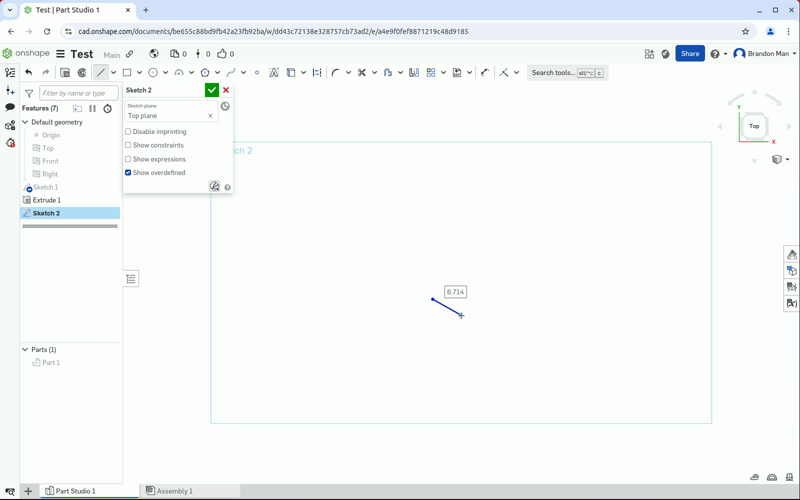
mouse_move(491, 315)
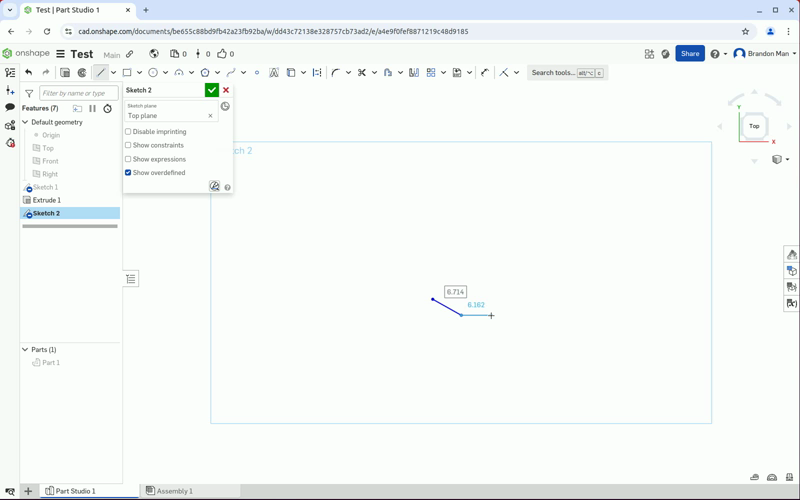
mouse_move(489, 299)
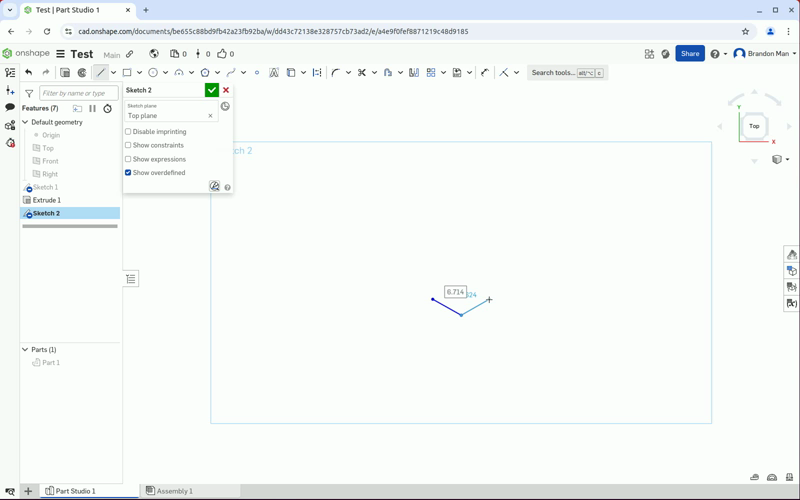
click(489, 299)
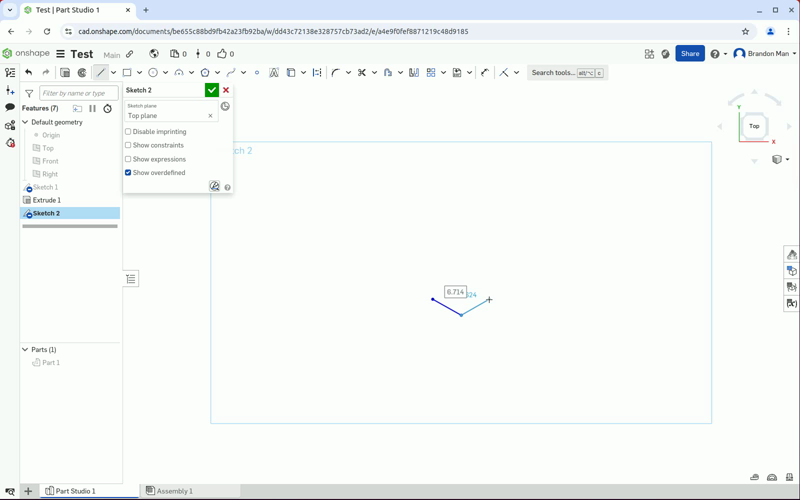
key_up(shift)
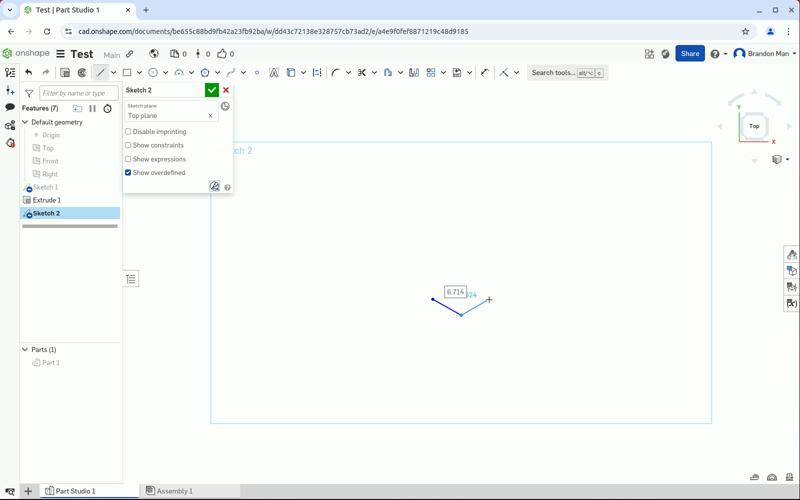
key_down(shift)
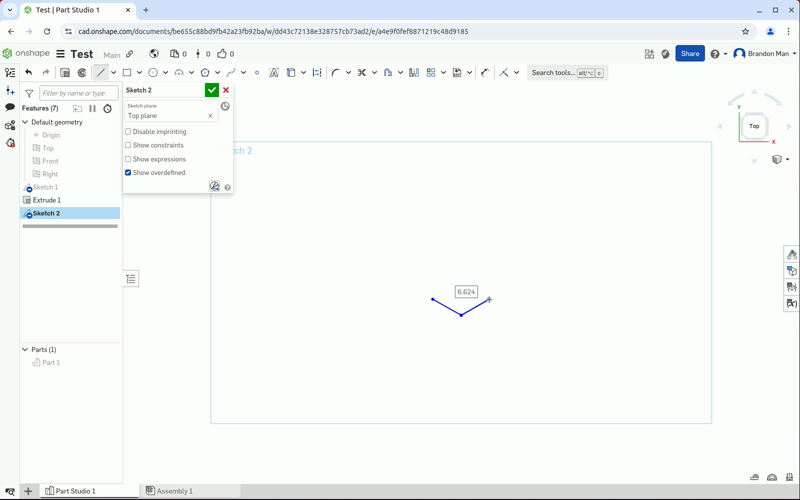
mouse_move(519, 299)
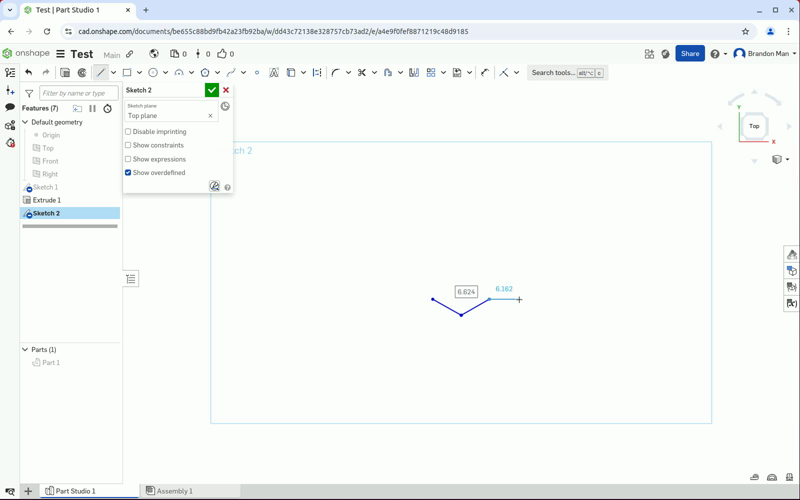
mouse_move(489, 283)
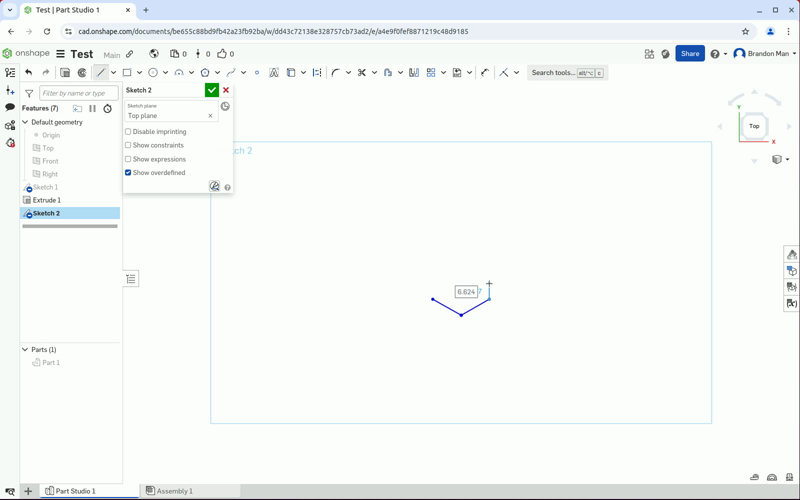
click(489, 283)
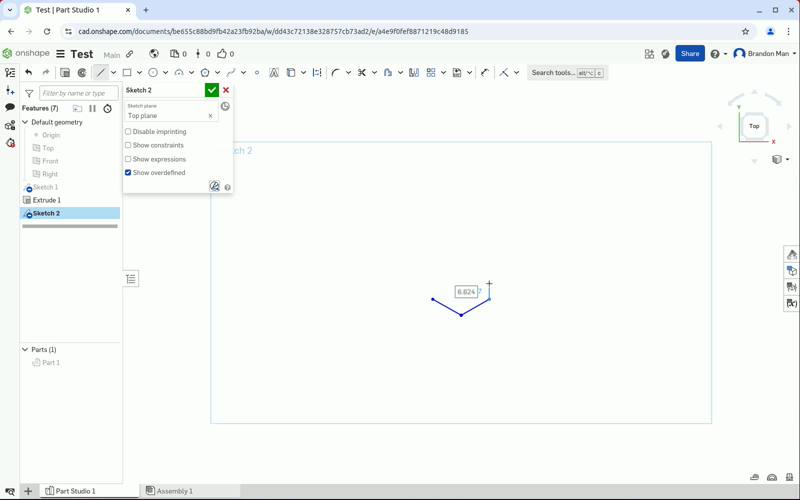
key_up(shift)
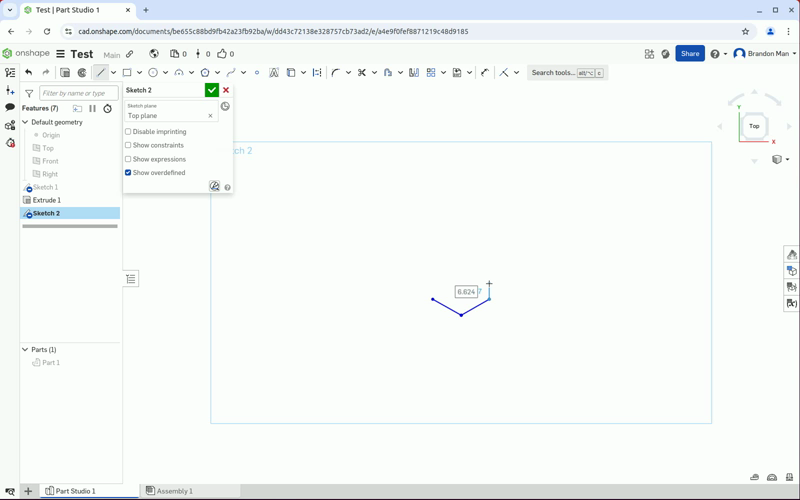
key_down(shift)
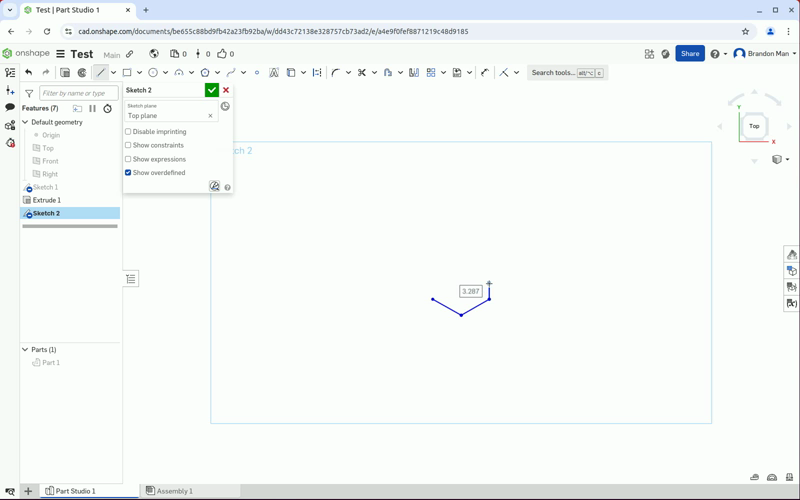
mouse_move(519, 283)
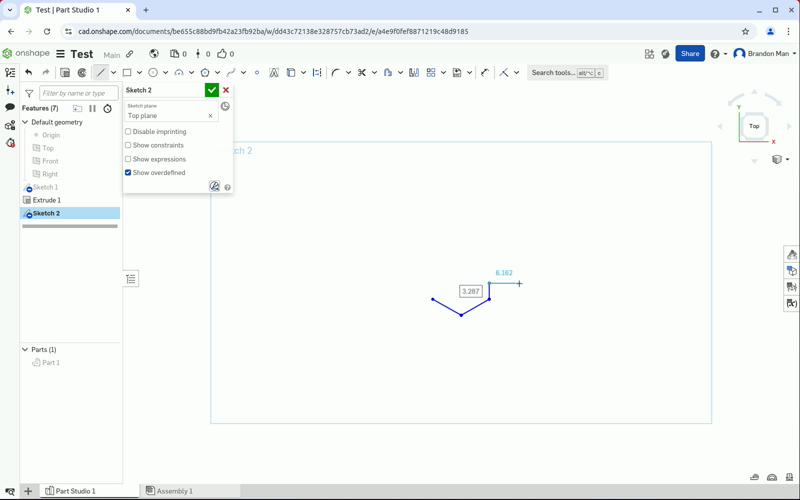
mouse_move(432, 283)
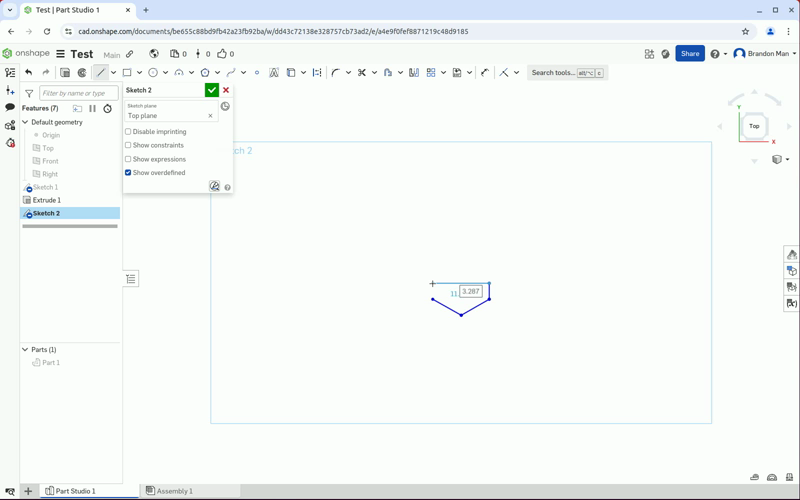
click(432, 283)
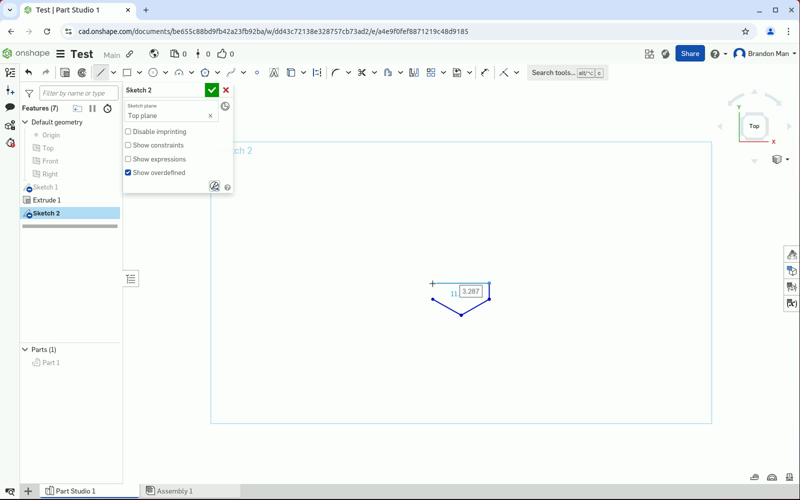
key_up(shift)
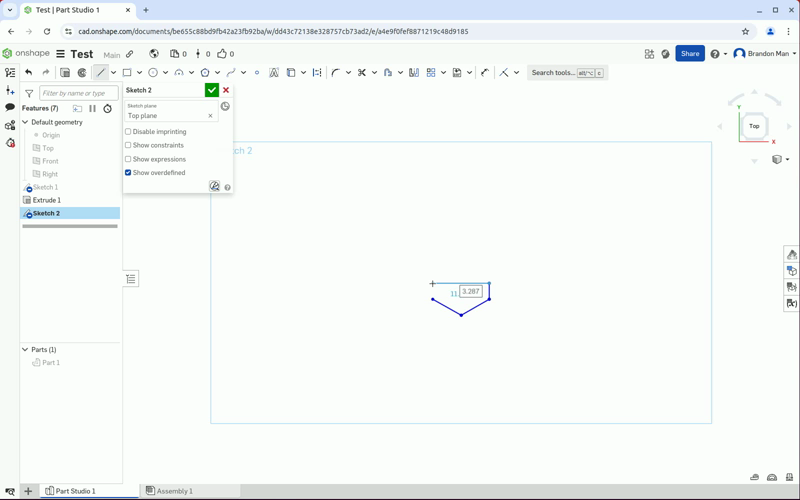
mouse_move(462, 283)
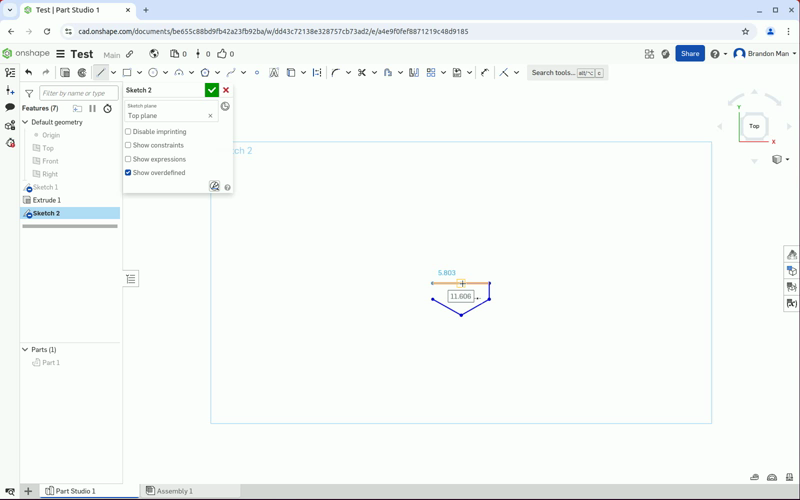
key_down(shift)
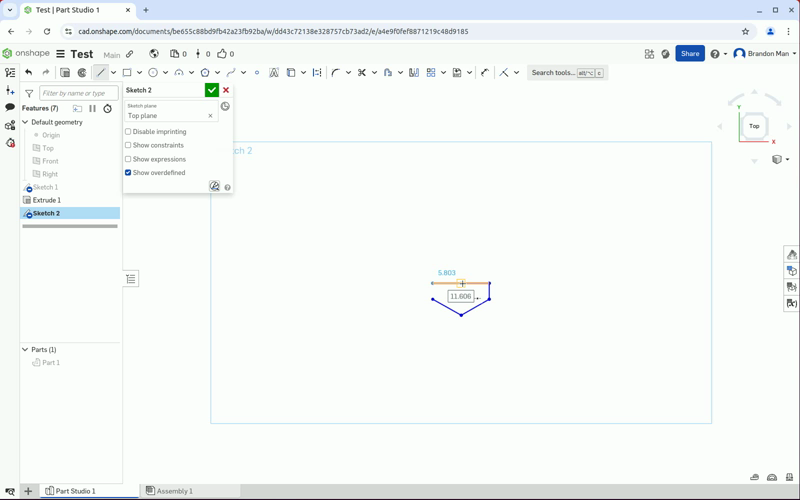
mouse_move(432, 299)
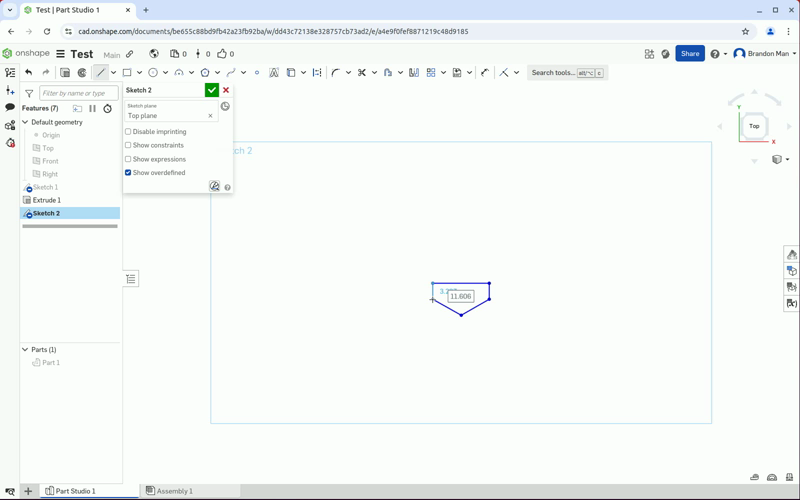
key_up(shift)
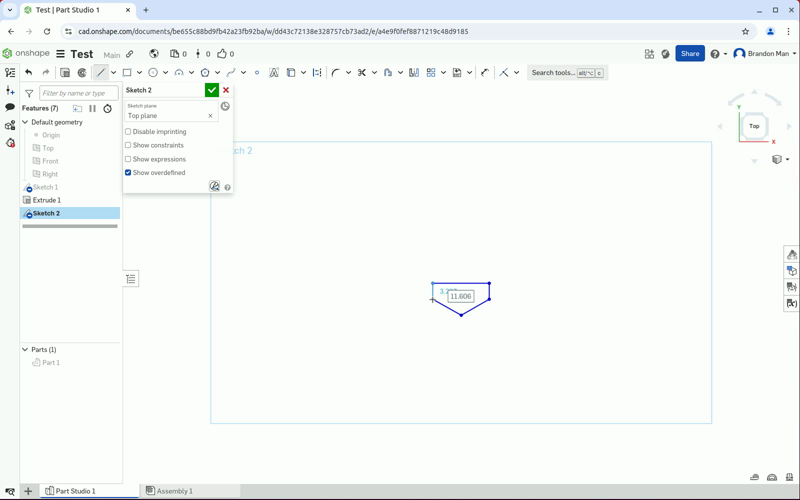
click(432, 299)
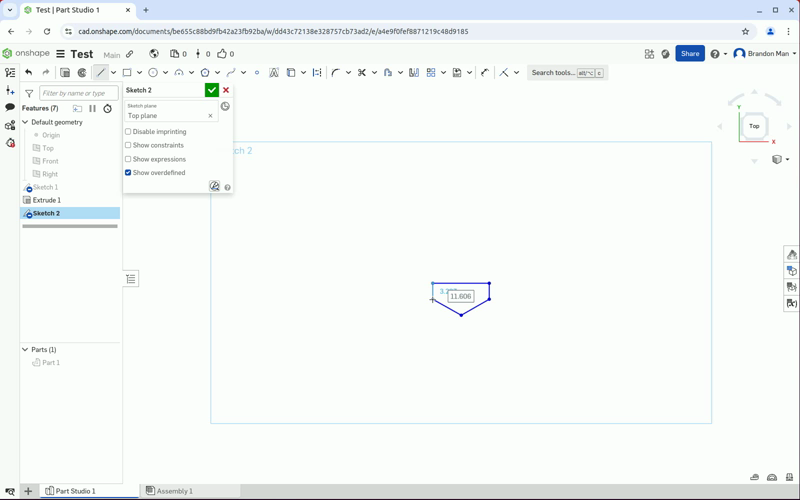
key(esc)
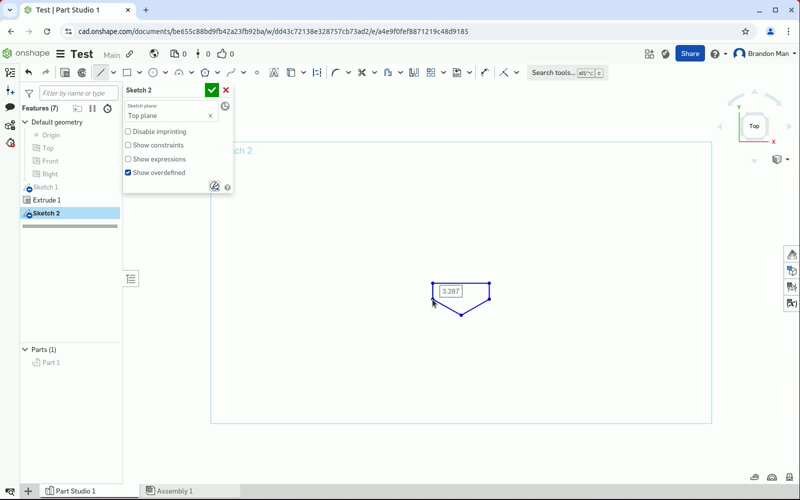
mouse_move(471, 305)
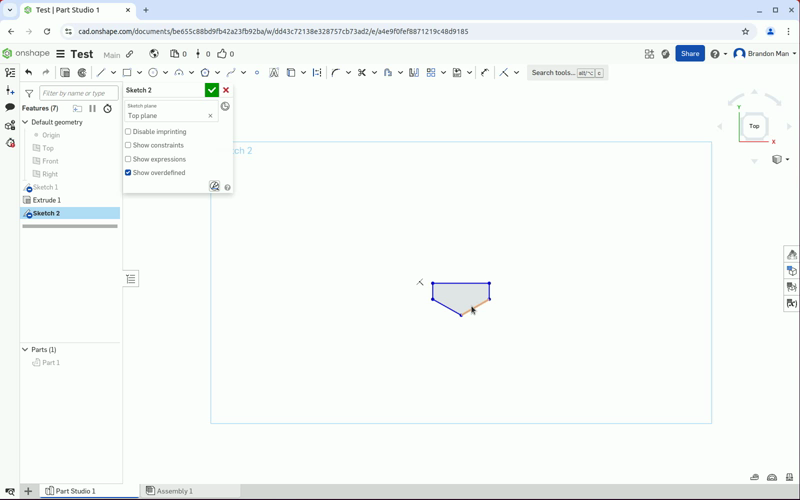
scroll(6)
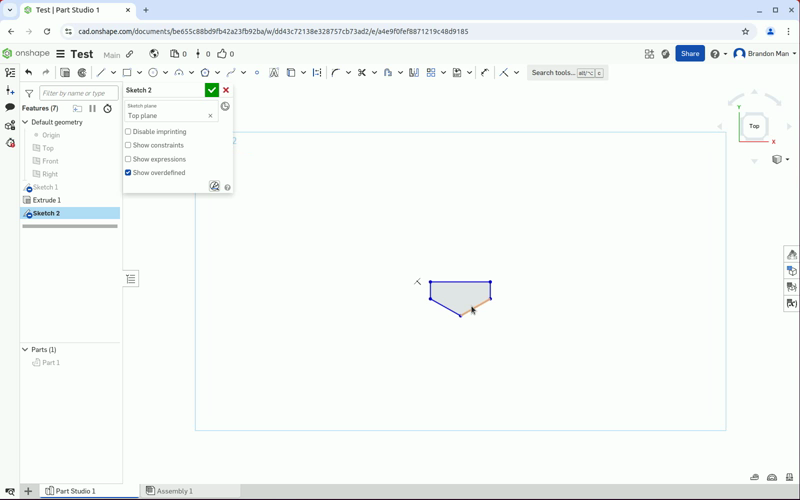
scroll(6)
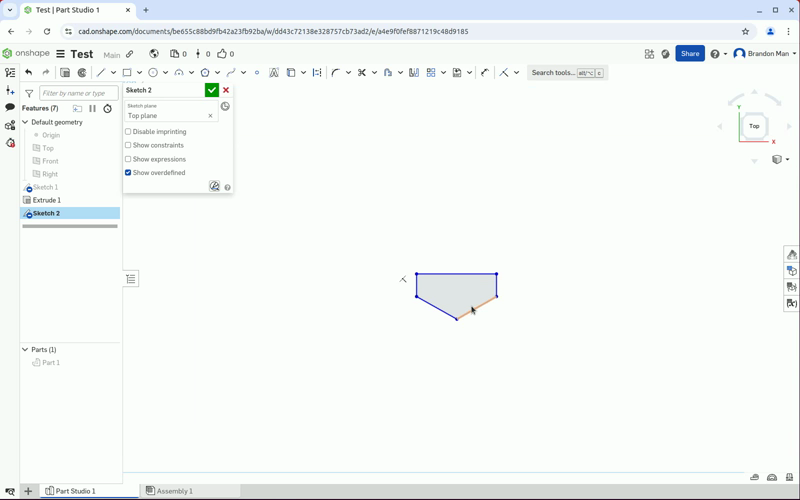
scroll(6)
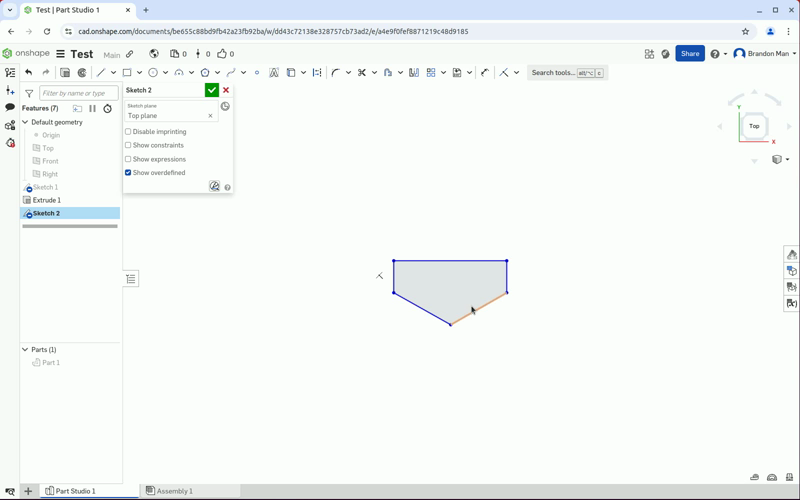
scroll(6)
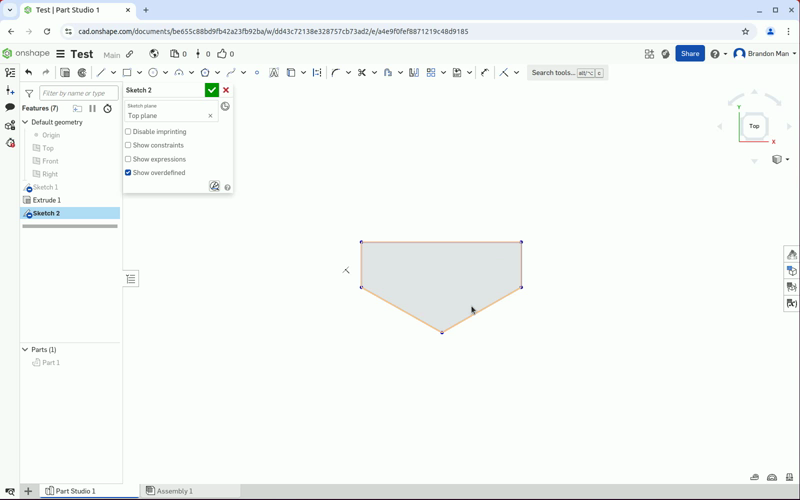
scroll(6)
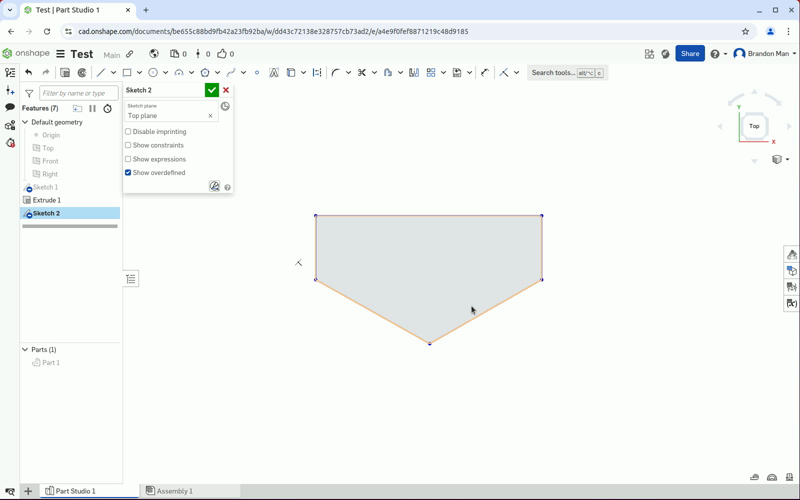
scroll(6)
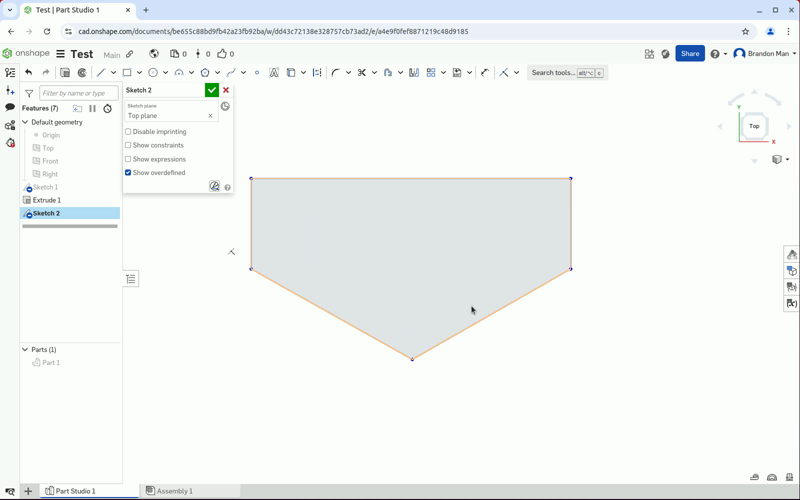
scroll(6)
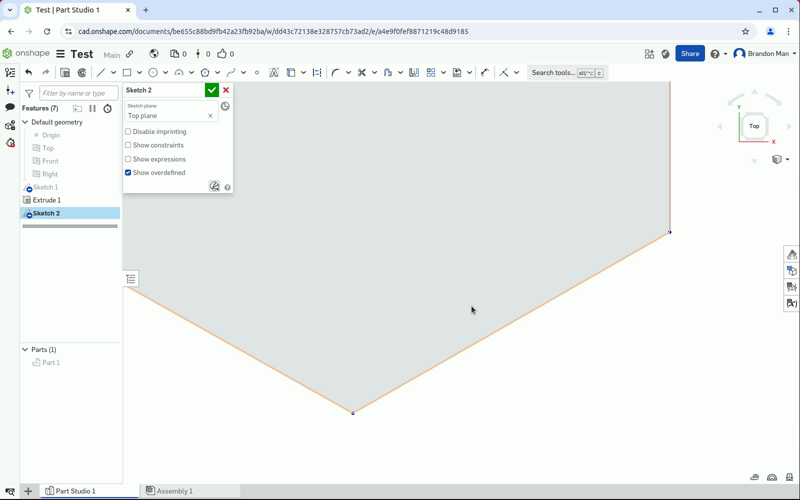
click(471, 305)
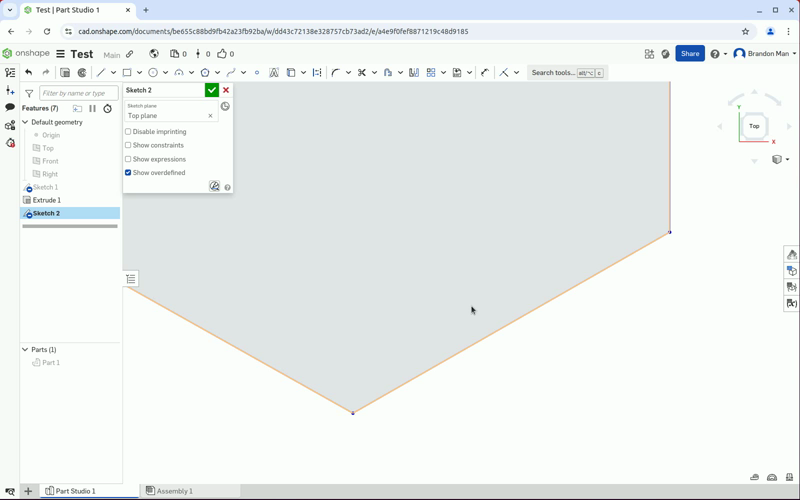
scroll(-6)
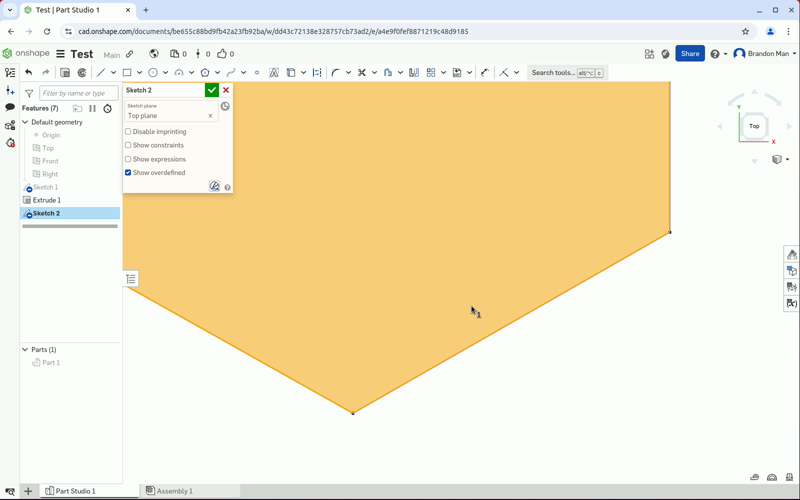
scroll(-6)
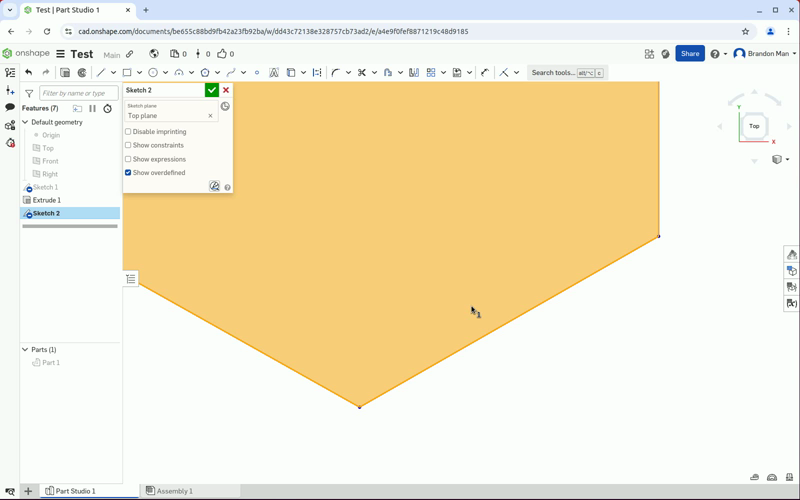
scroll(-6)
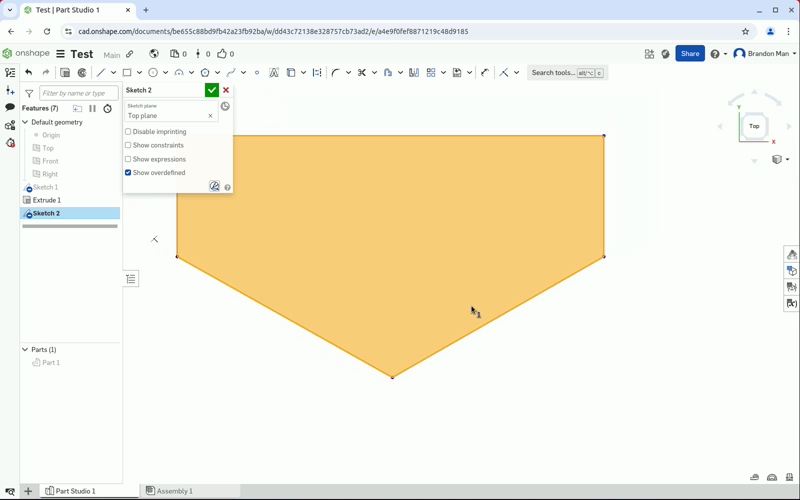
scroll(-6)
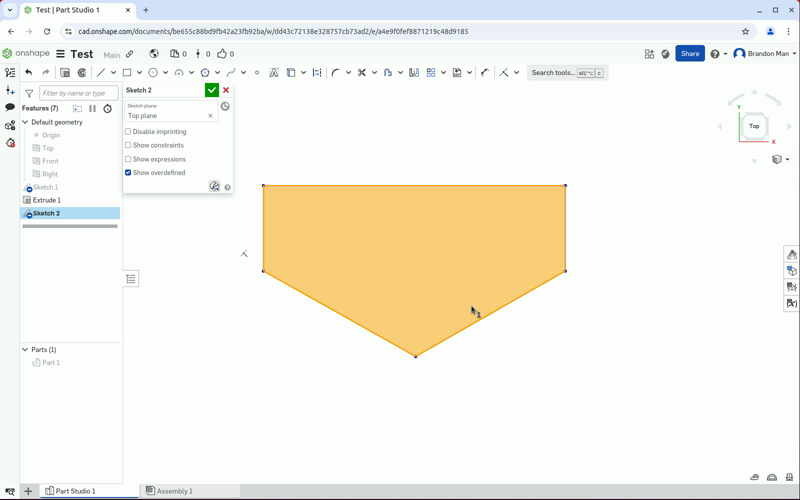
scroll(-6)
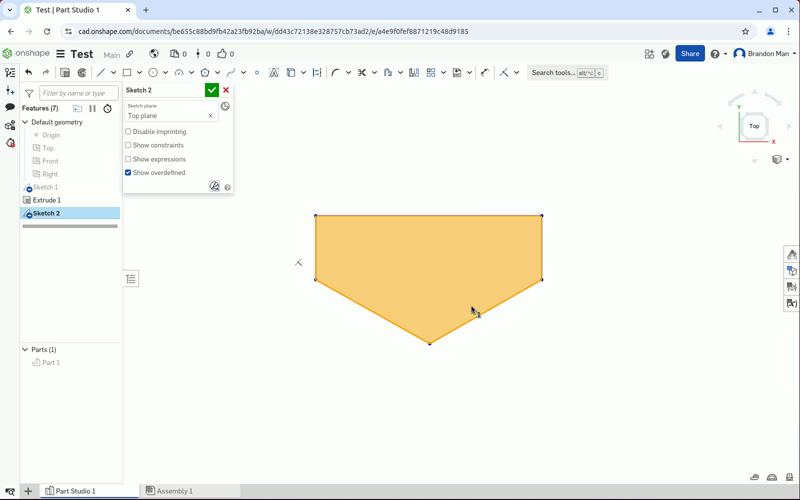
scroll(-6)
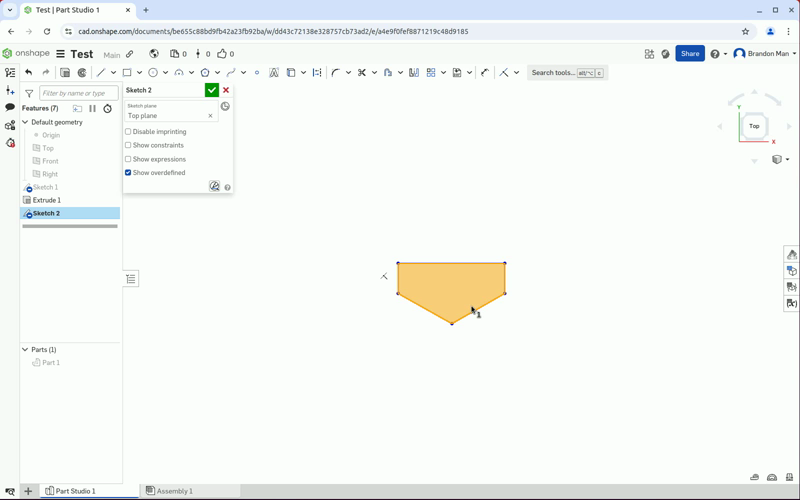
scroll(-6)
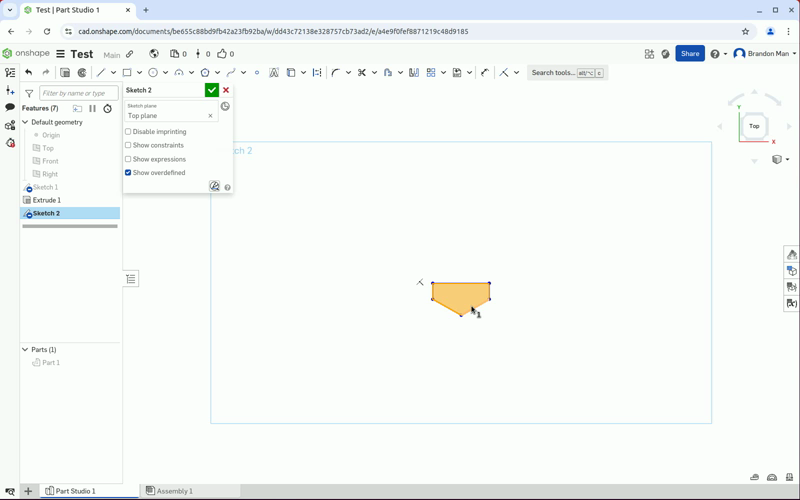
mouse_move(73, 352)
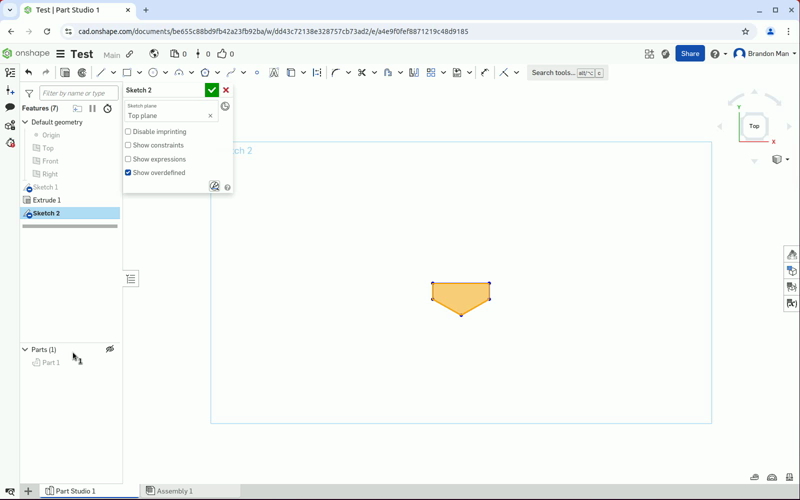
key(shift+y)
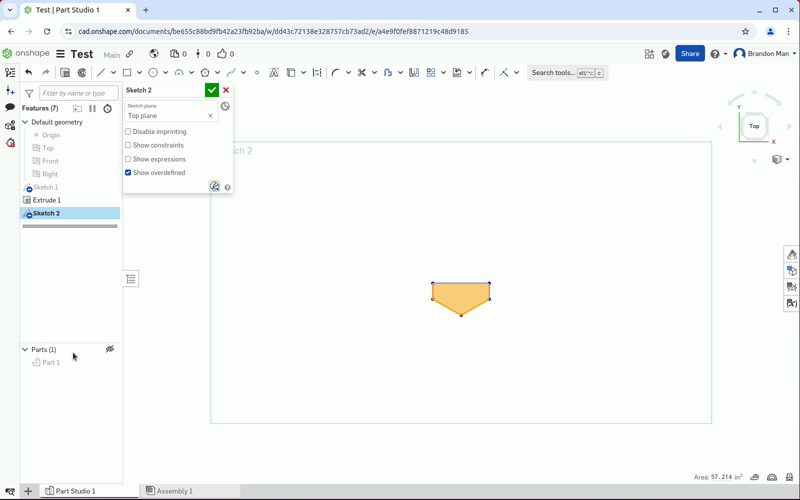
key(shift+e)
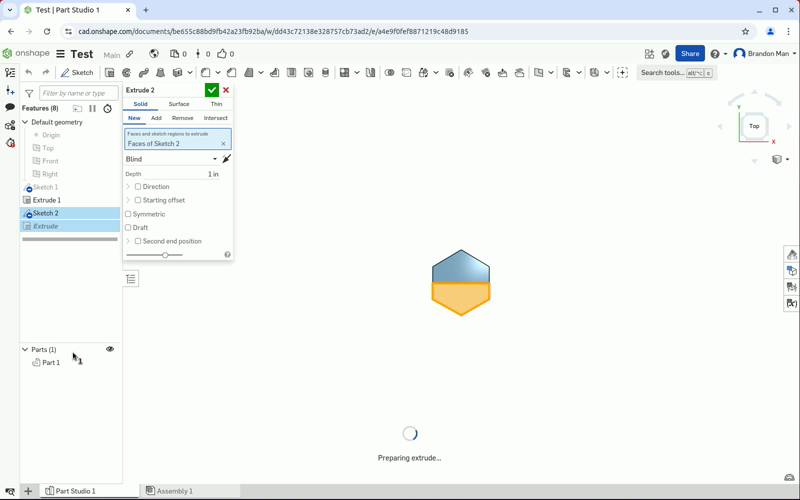
mouse_move(143, 106)
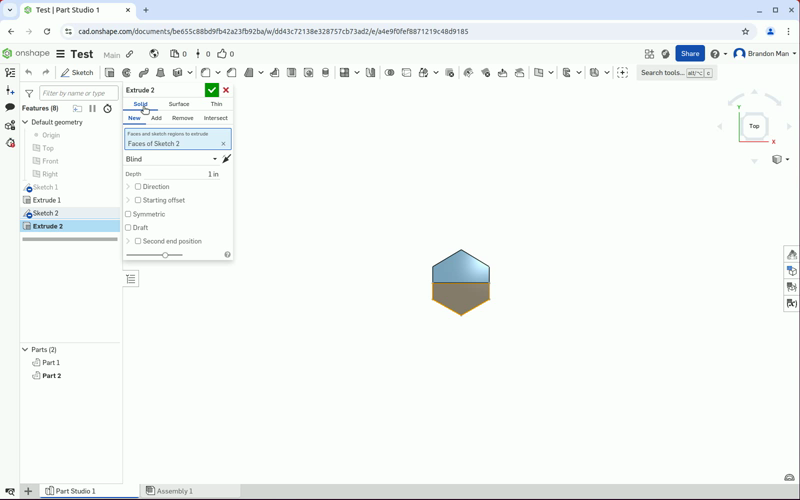
click(143, 106)
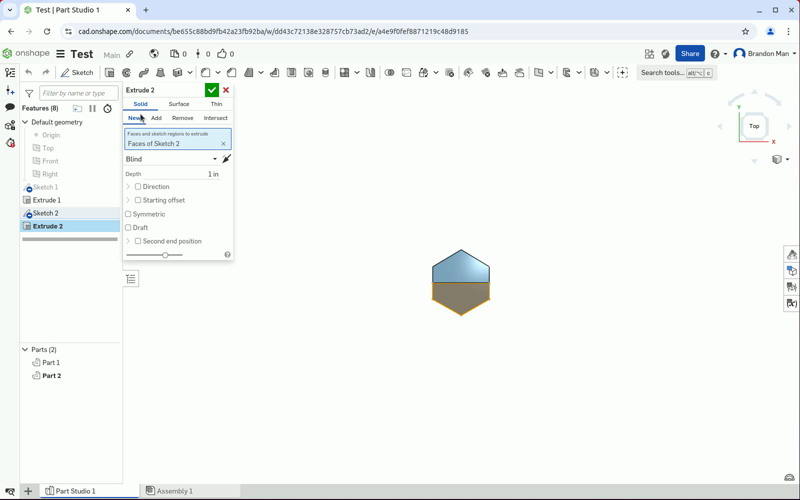
mouse_move(137, 120)
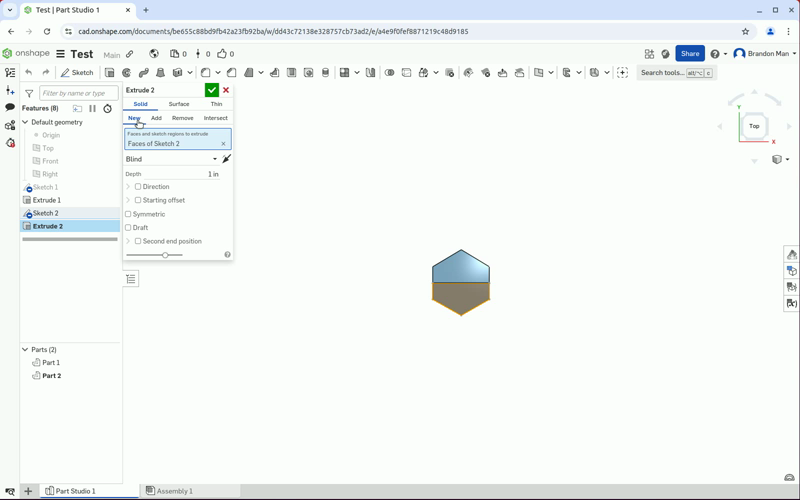
click(137, 120)
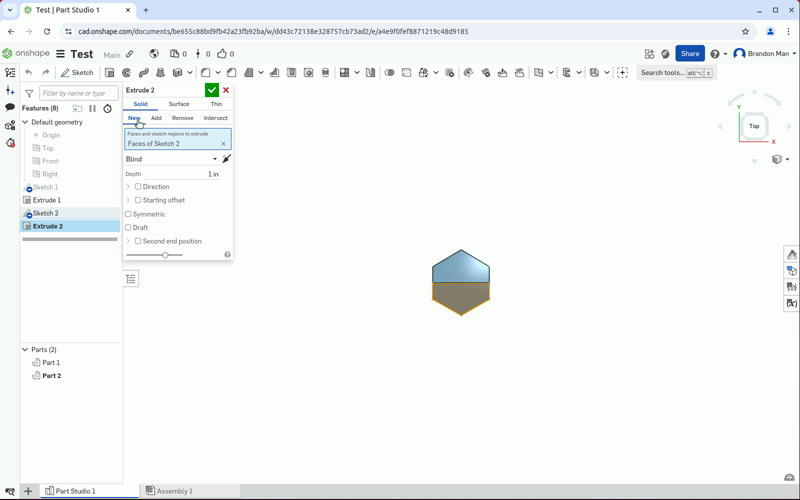
key(tab, 4)
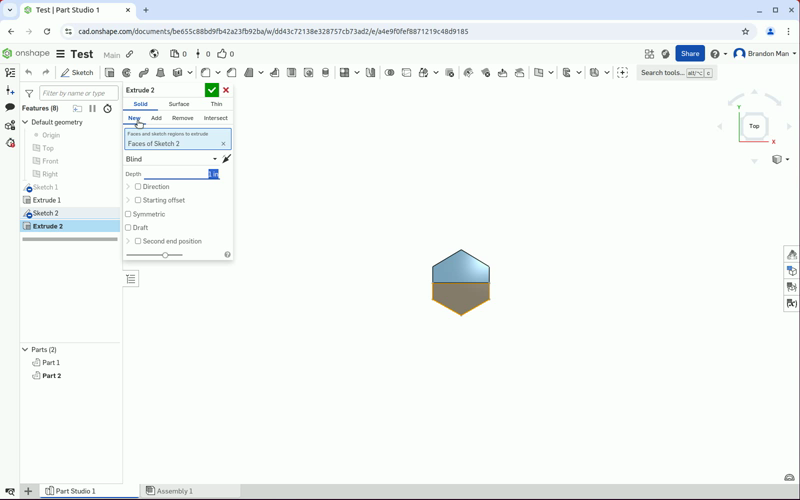
text(5.777)
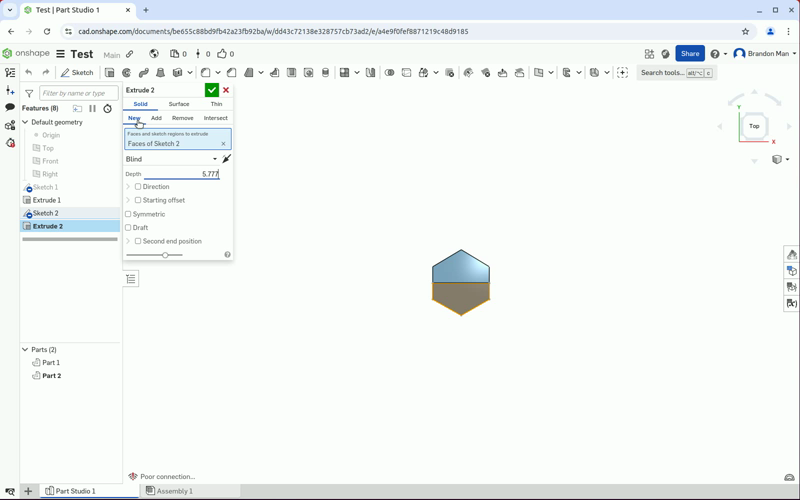
key(enter)
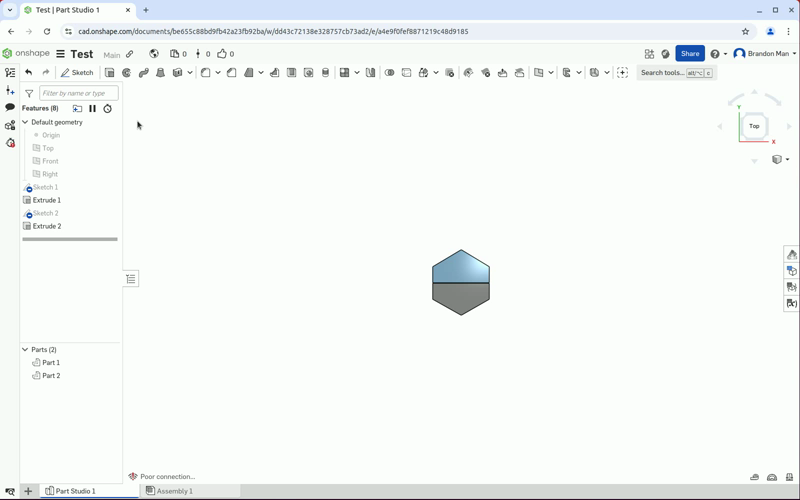
key(shift+h)
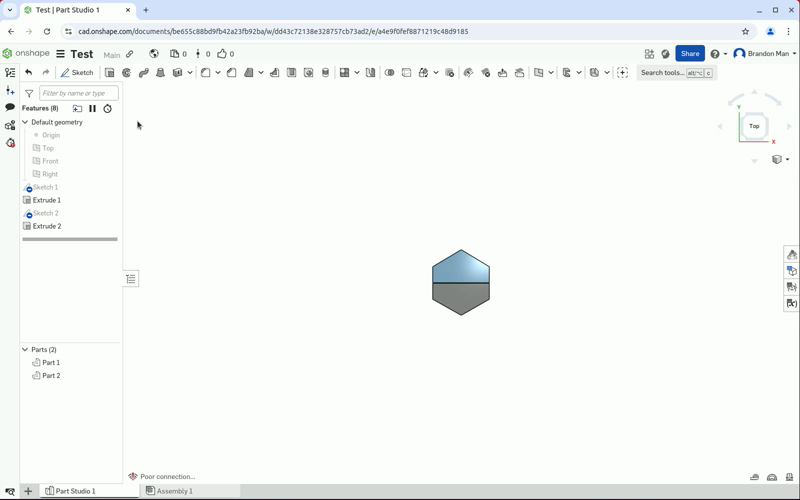
key(shift+h)
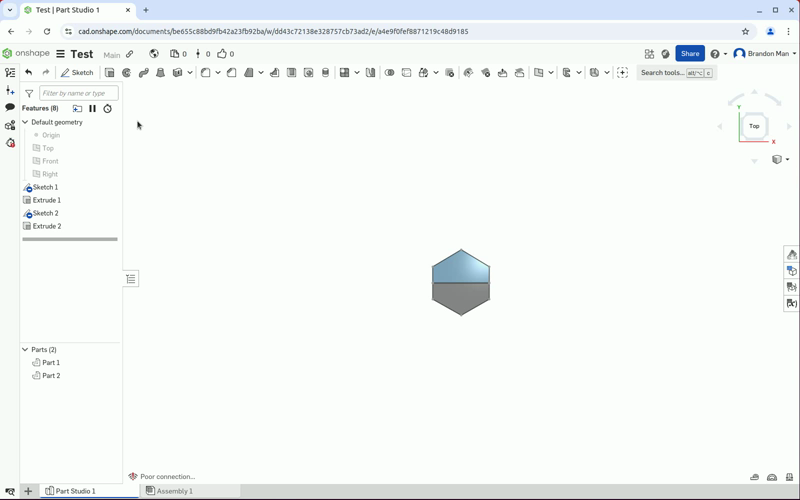
key(shift+7)
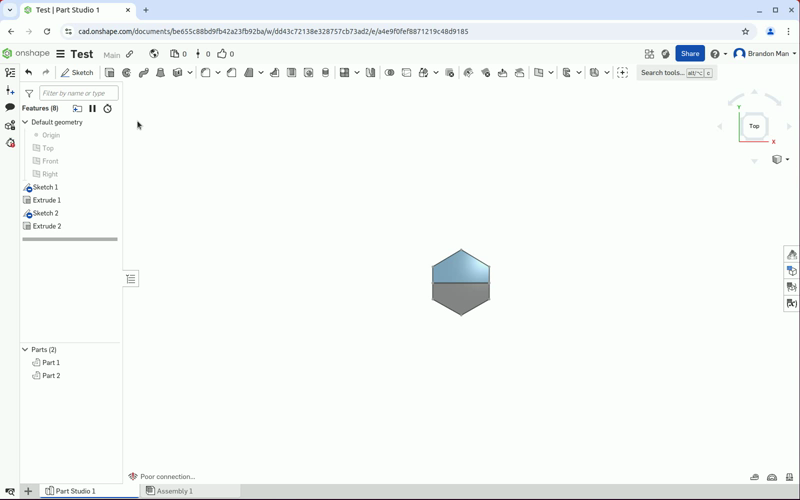
key(up, 3)
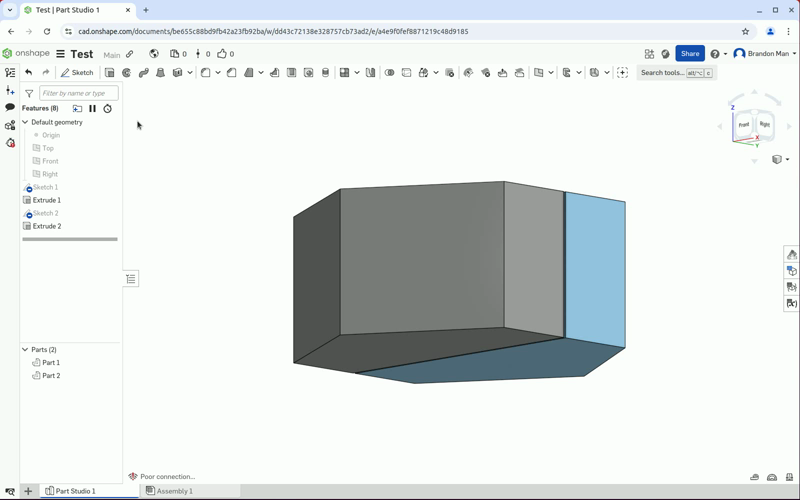
key(left, 3)
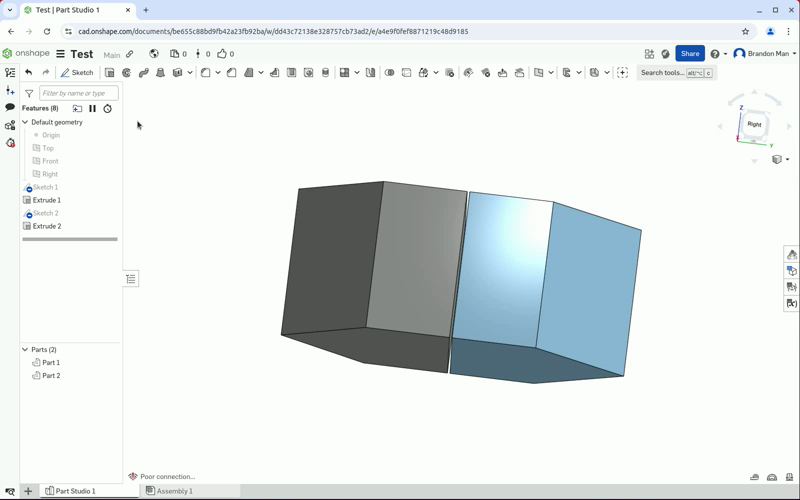
key(right, 3)
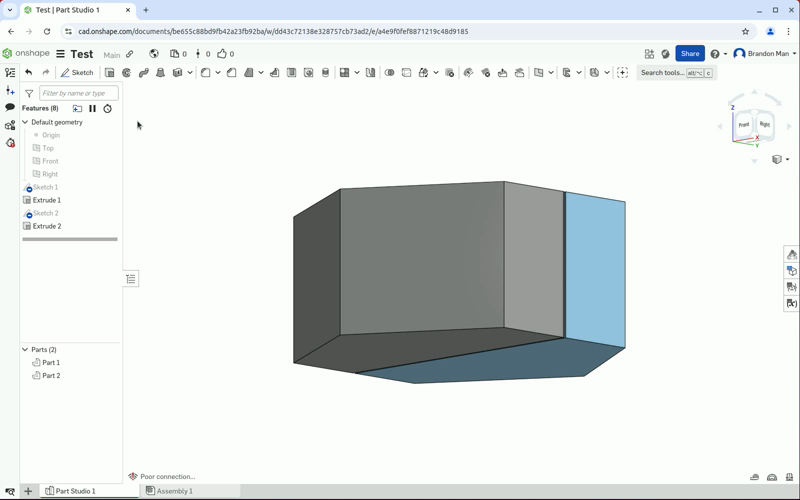
key(down, 3)
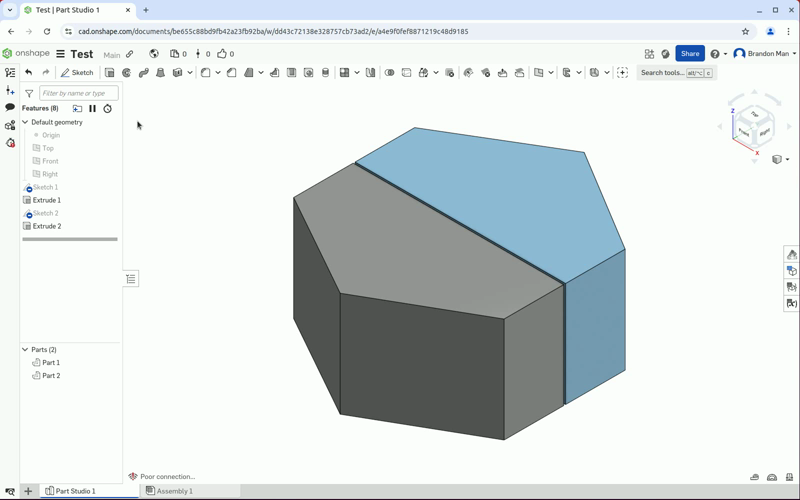
mouse_move(73, 189)
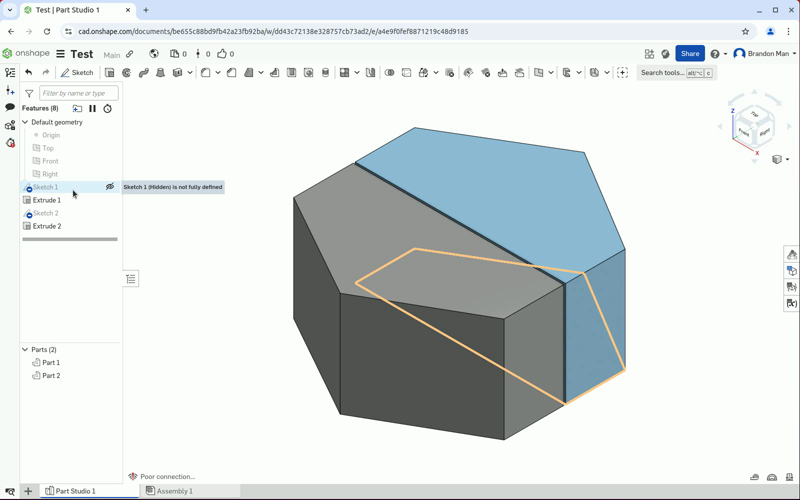
click(73, 189)